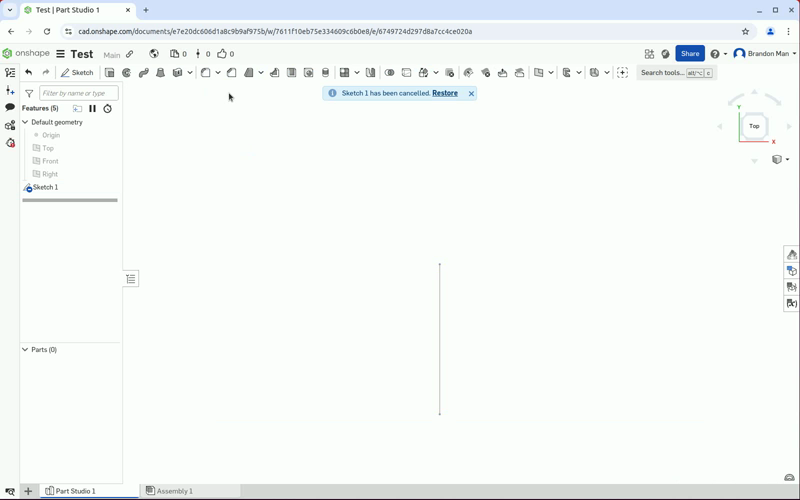
key(shift+h)
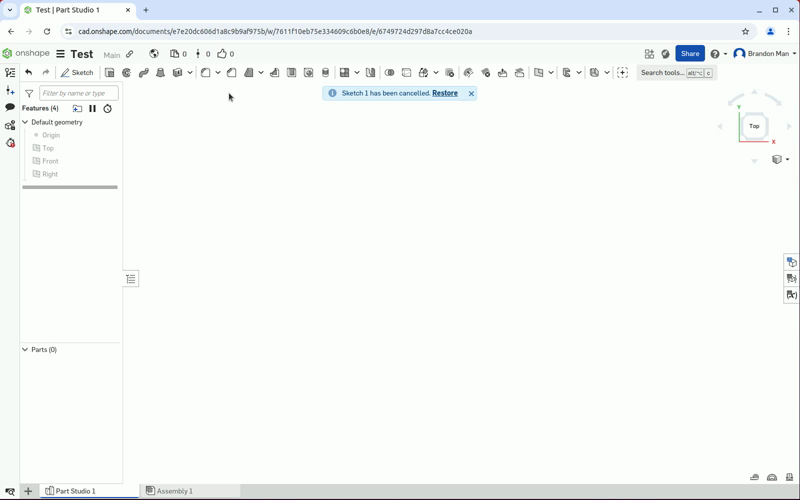
mouse_move(73, 352)
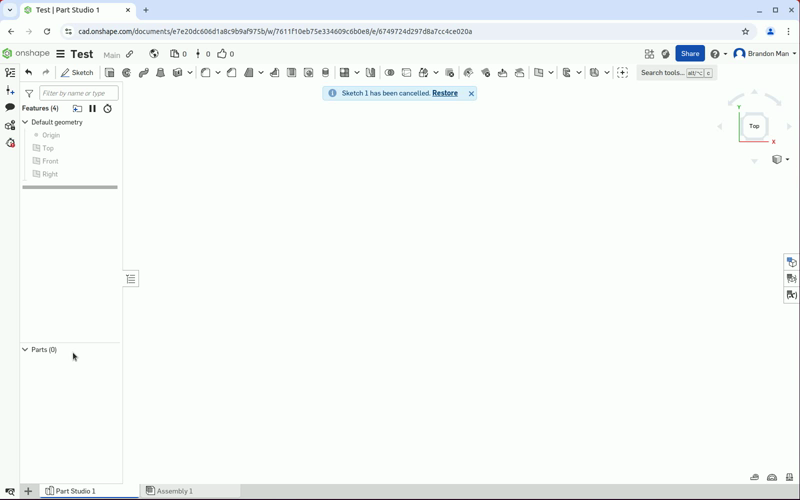
key(y)
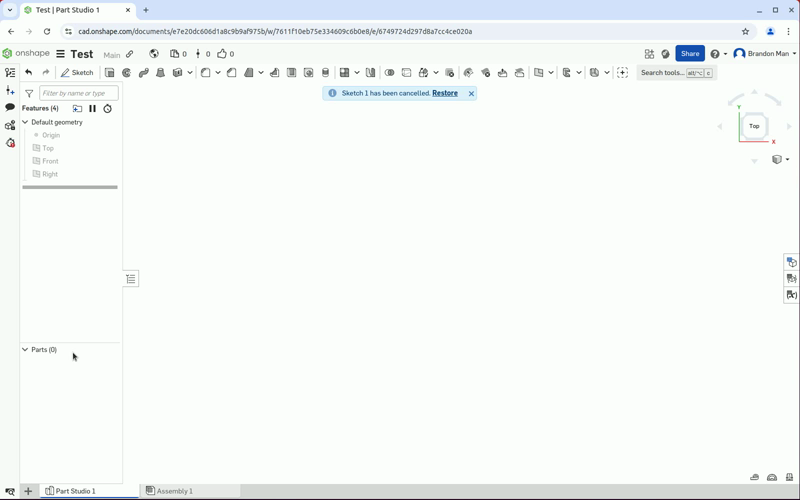
key(shift+p)
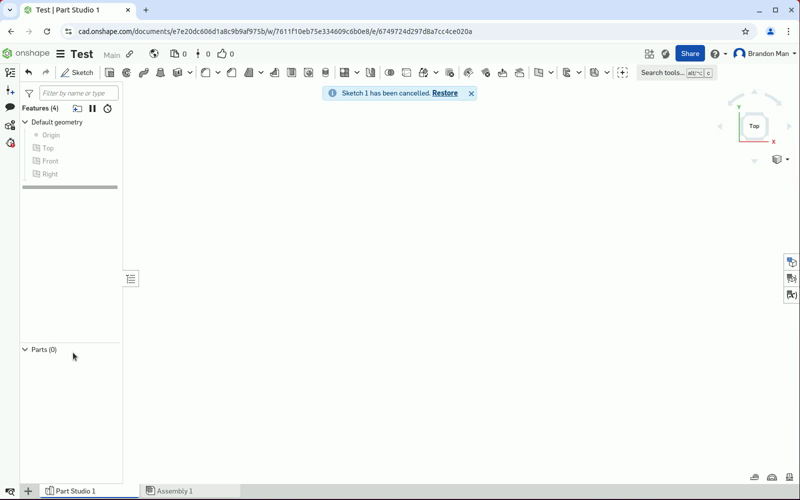
key(space)
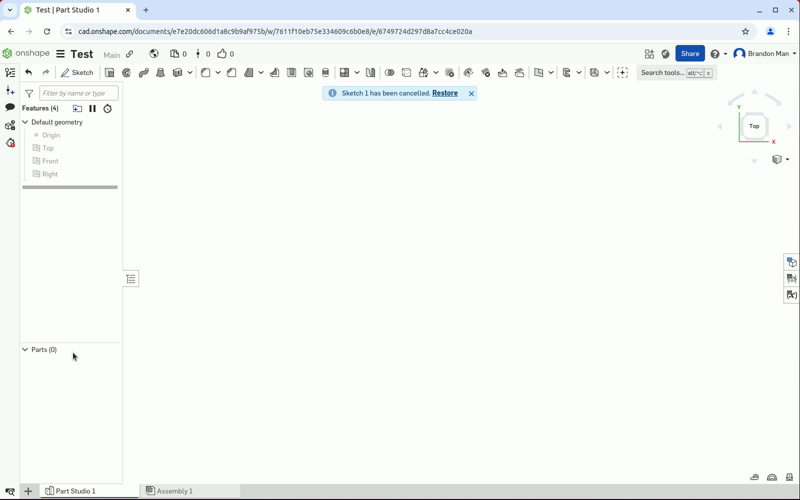
key_down(shift)
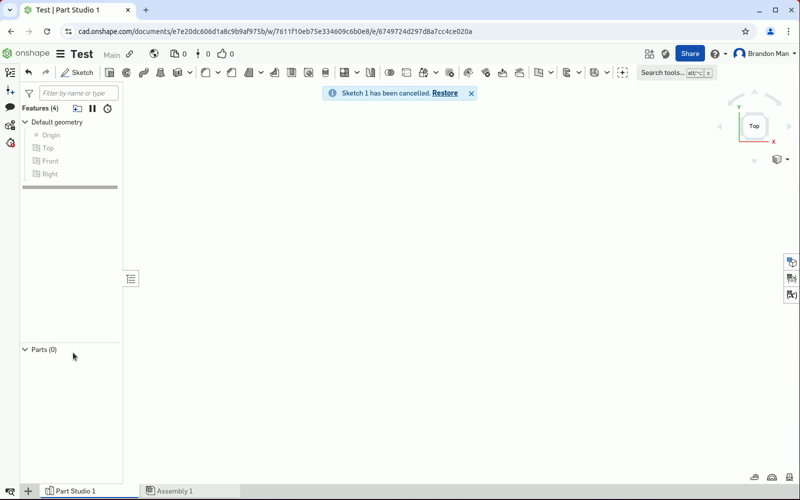
key(up)
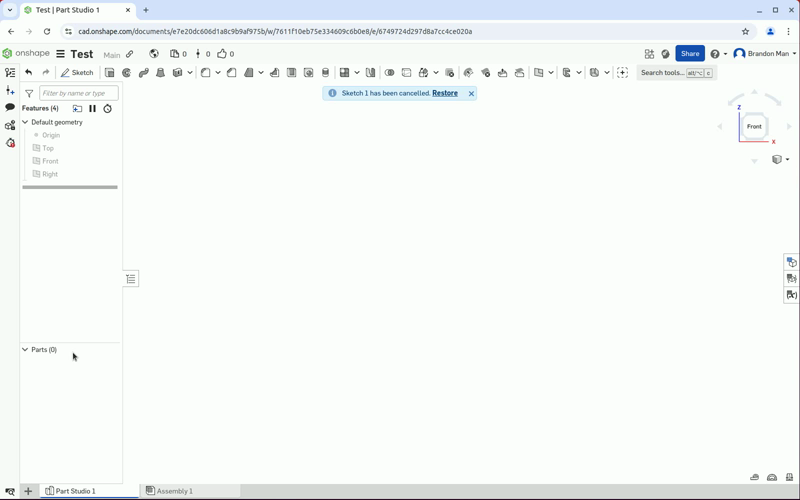
key_up(shift)
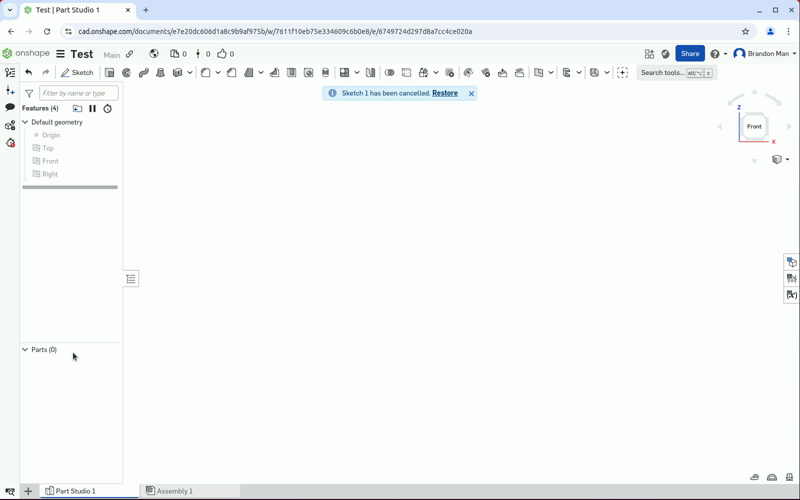
mouse_move(73, 352)
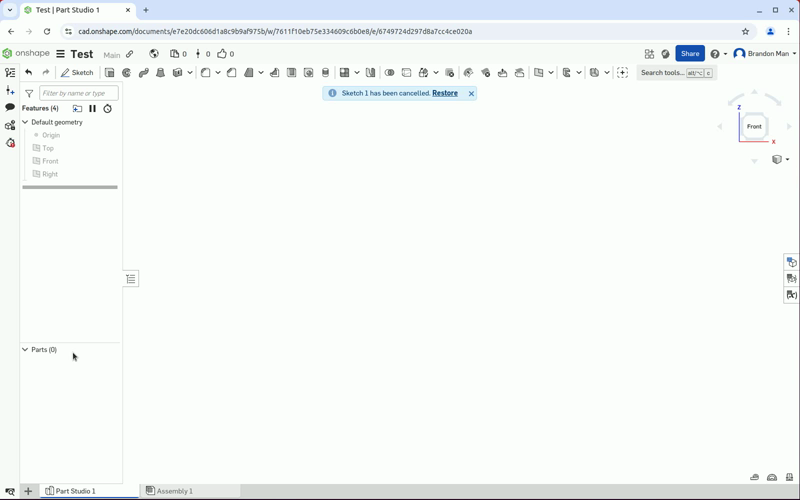
key(shift+y)
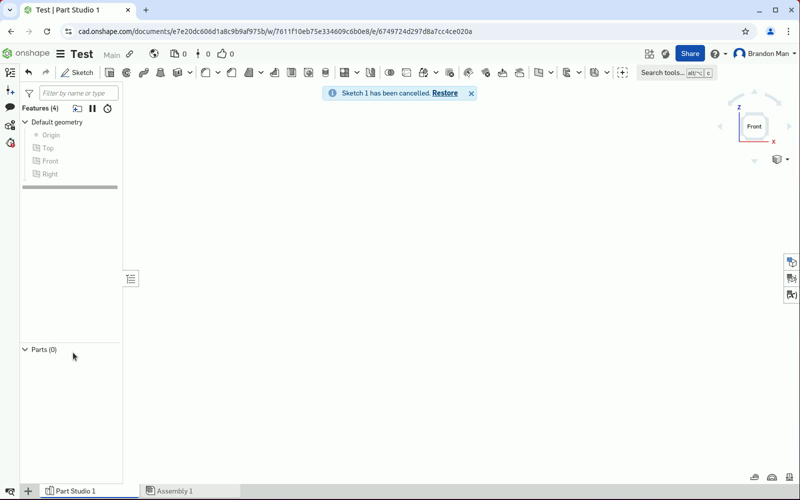
key(shift+s)
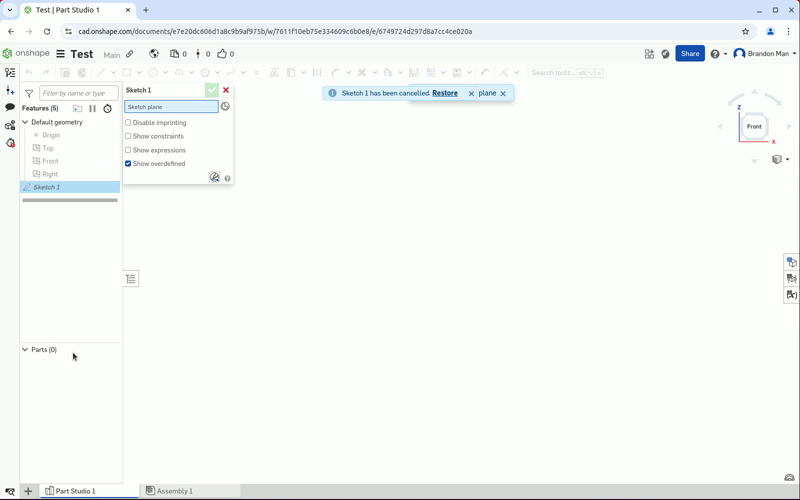
mouse_move(73, 163)
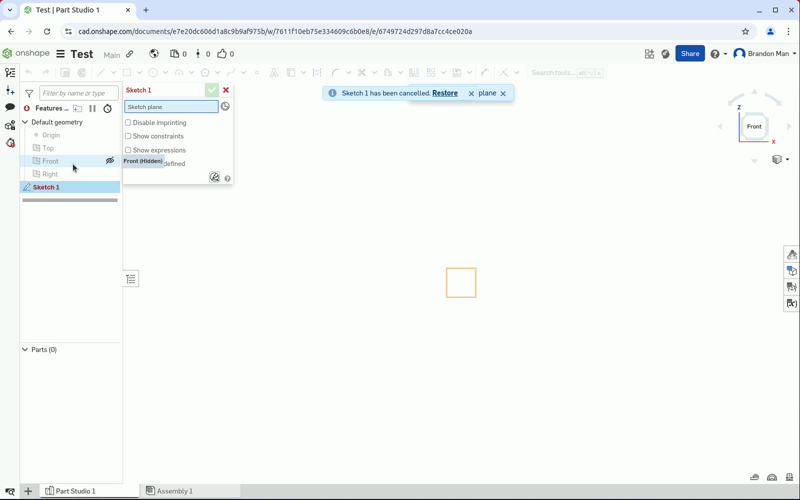
click(73, 163)
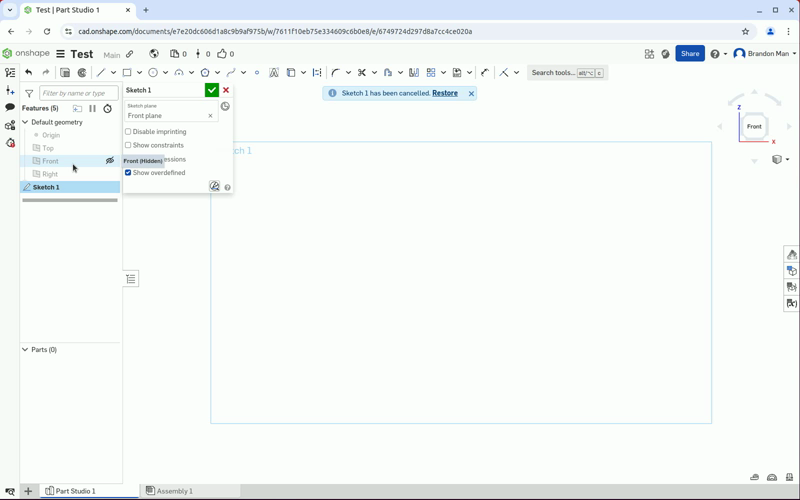
mouse_move(73, 352)
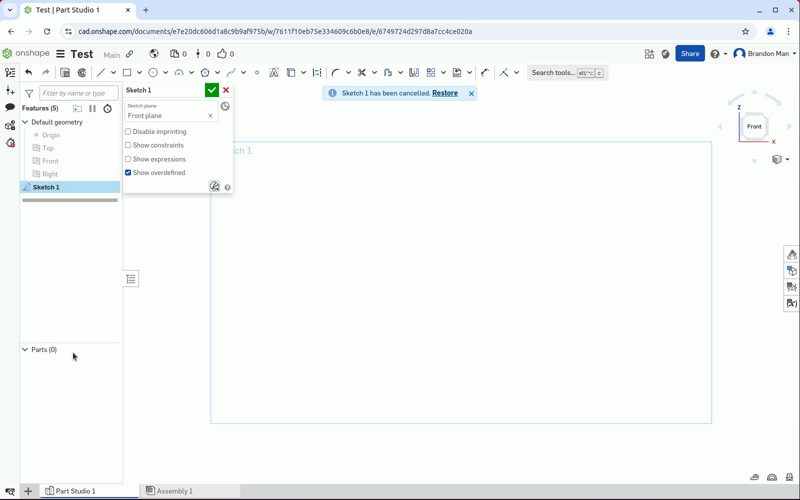
key(y)
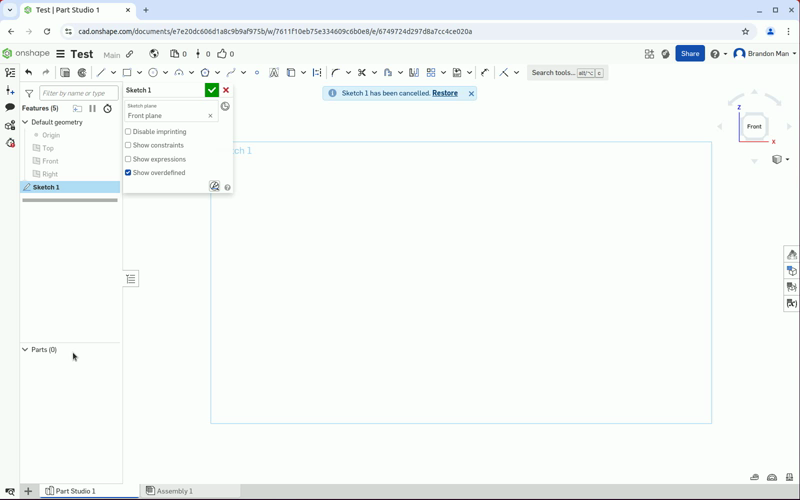
key(l)
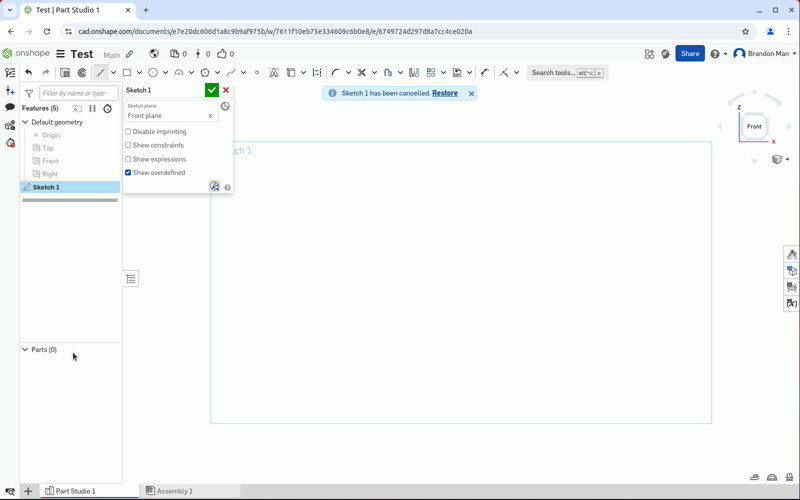
key_down(shift)
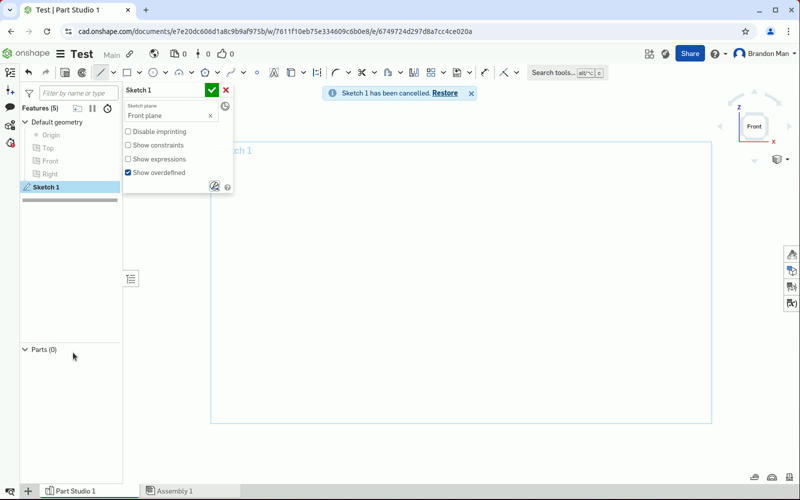
mouse_move(460, 282)
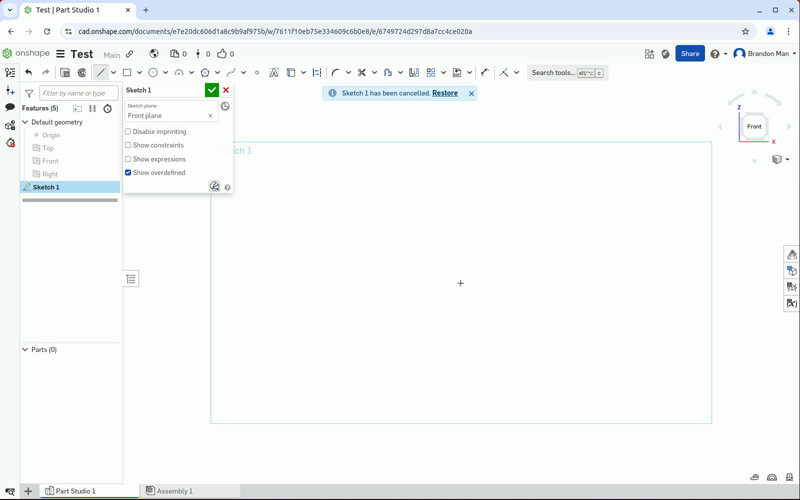
click(460, 282)
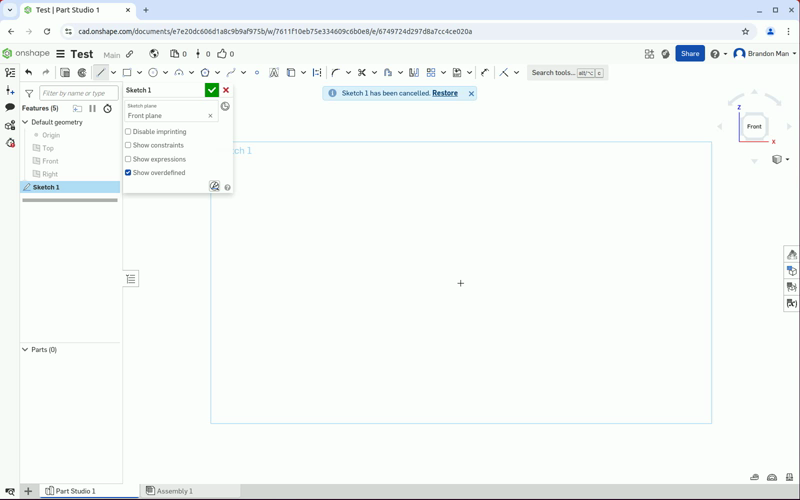
key_up(shift)
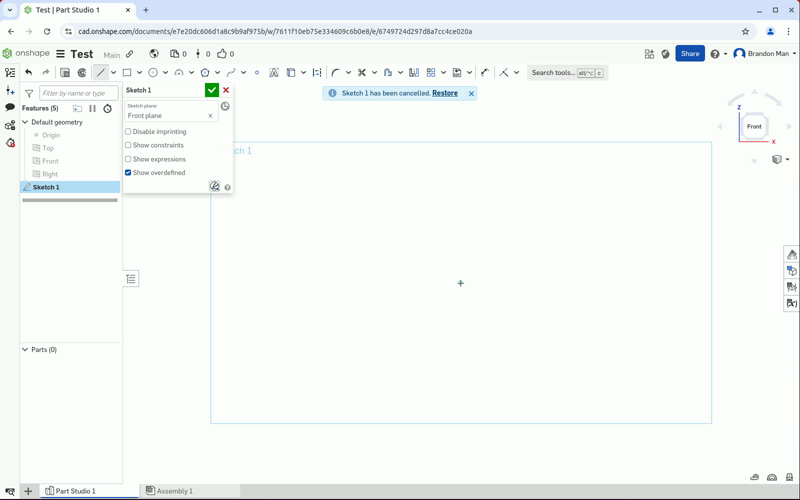
key_down(shift)
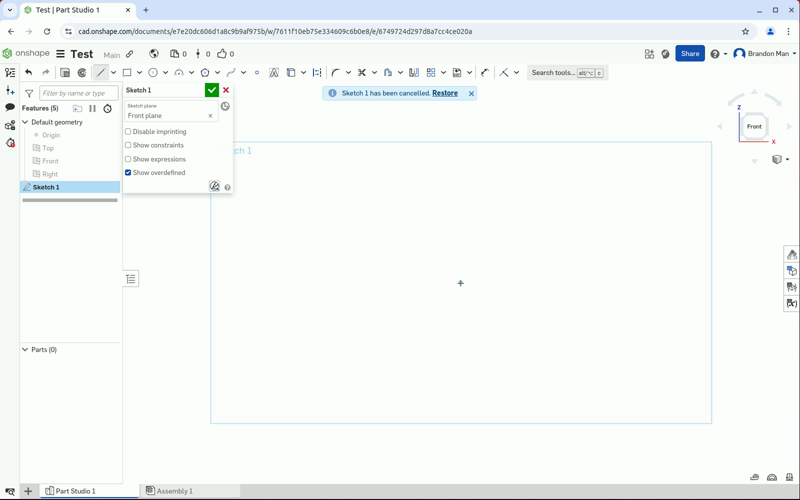
mouse_move(573, 282)
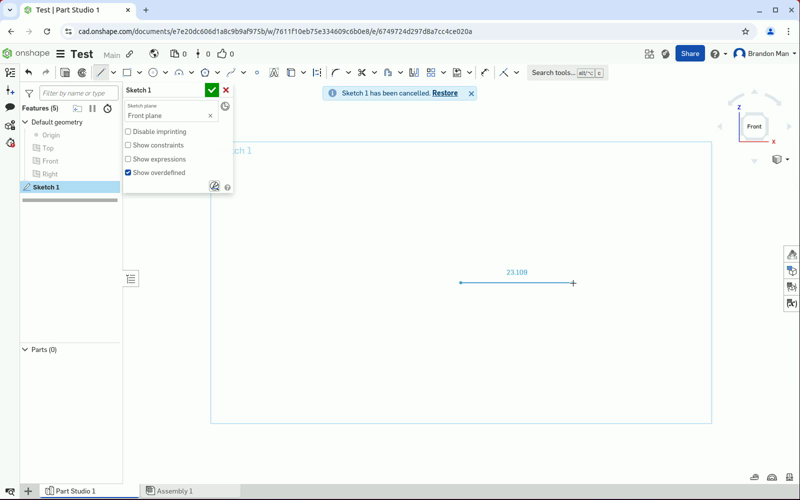
click(573, 282)
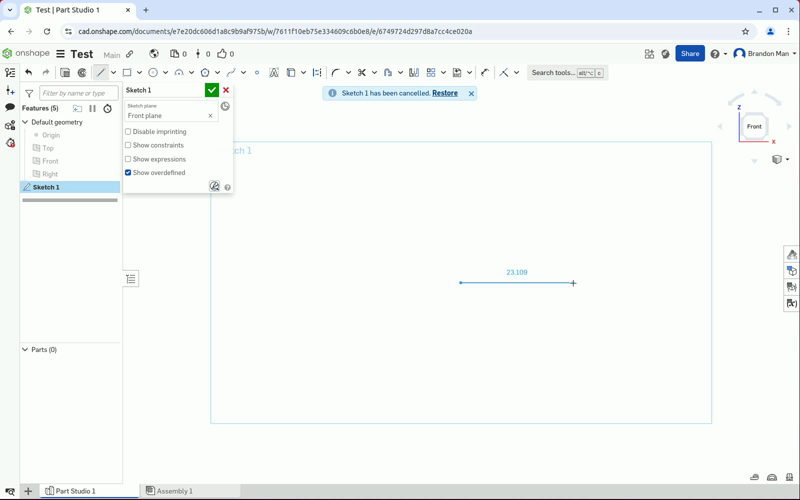
key_up(shift)
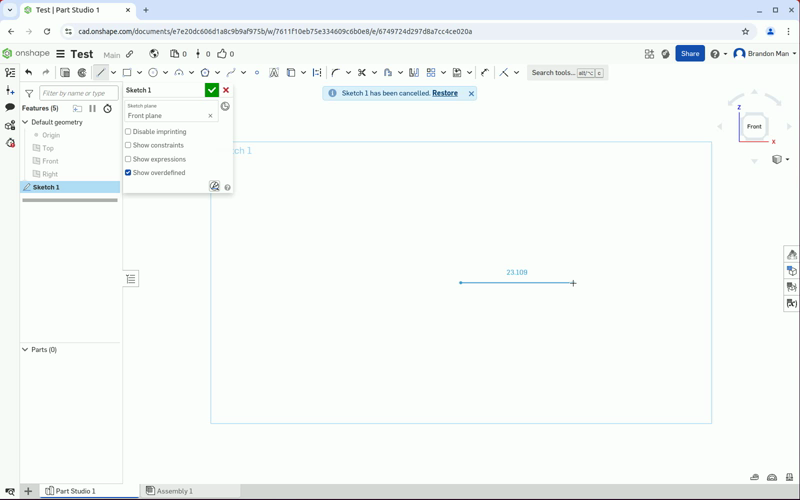
key_down(shift)
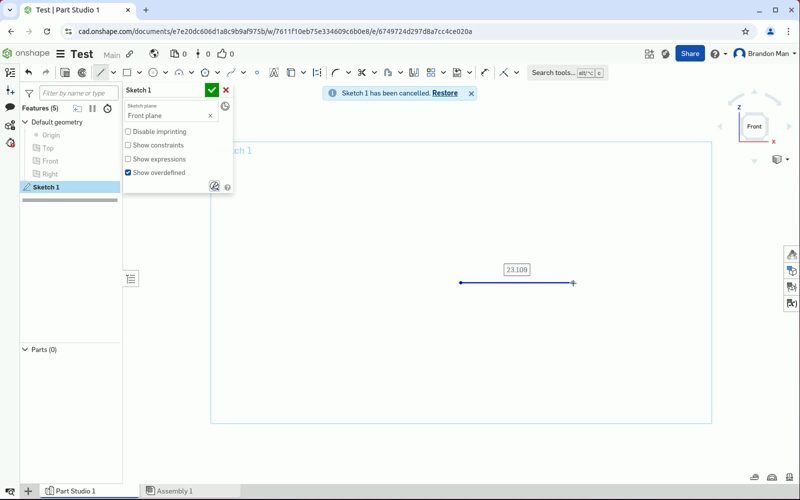
mouse_move(589, 282)
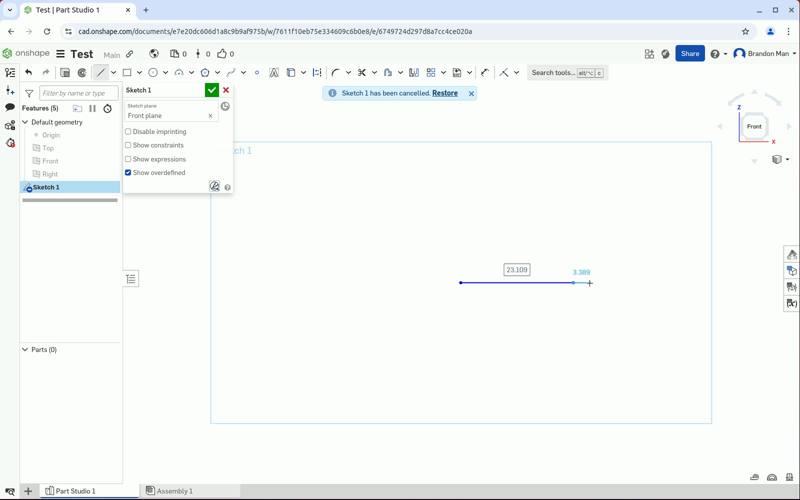
mouse_move(573, 254)
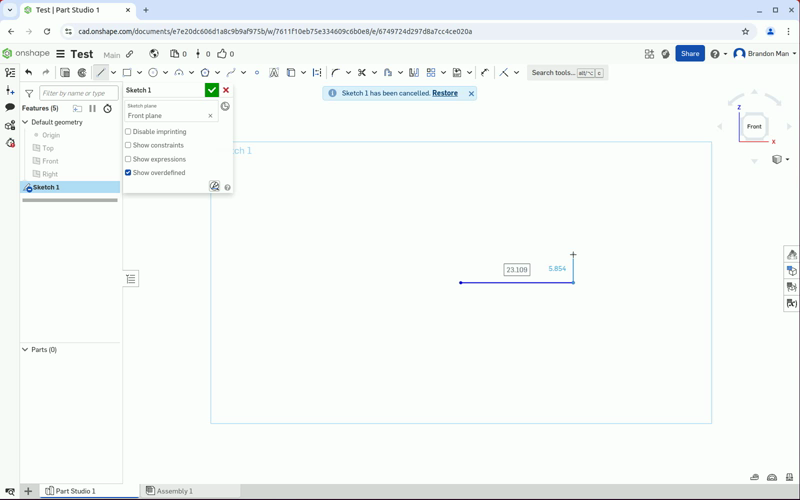
click(573, 254)
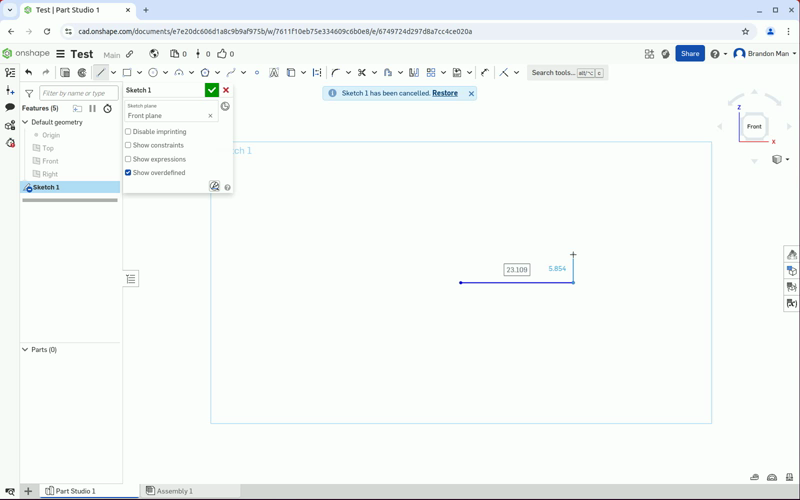
key_up(shift)
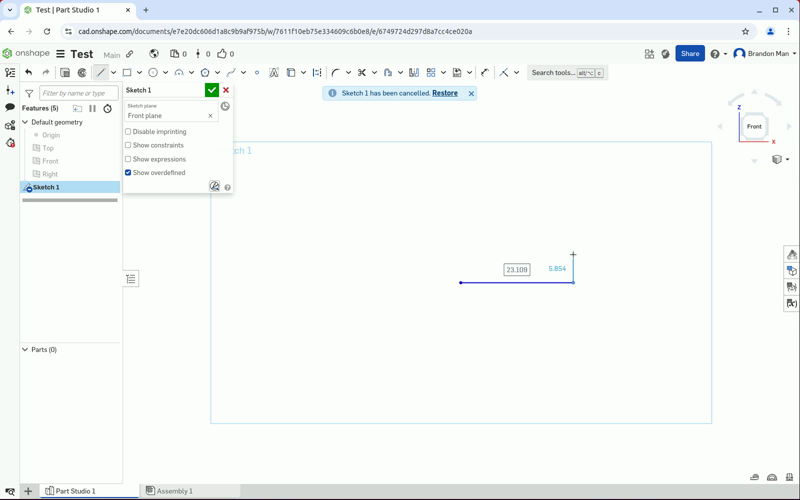
key_down(shift)
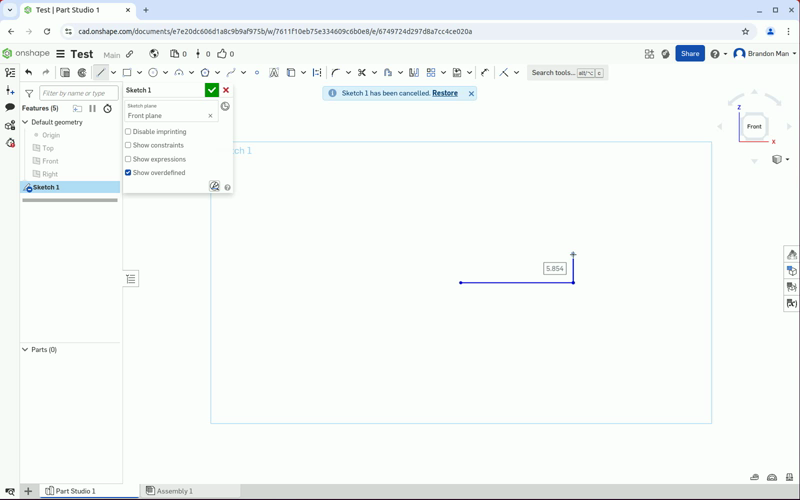
mouse_move(460, 254)
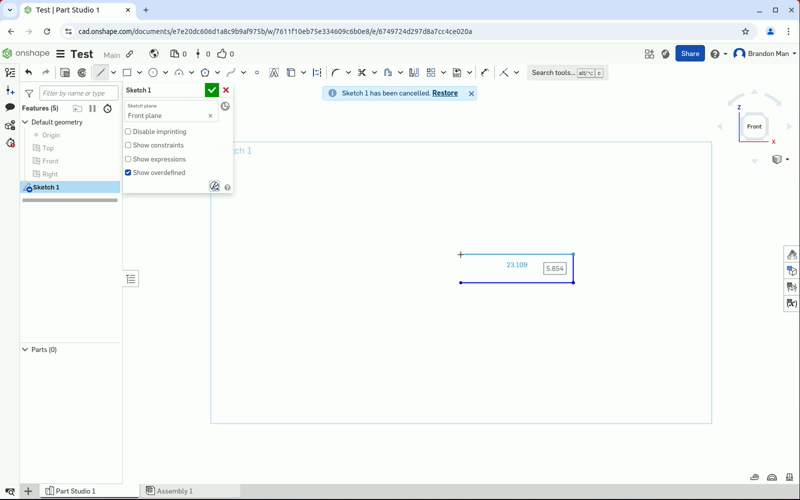
click(460, 254)
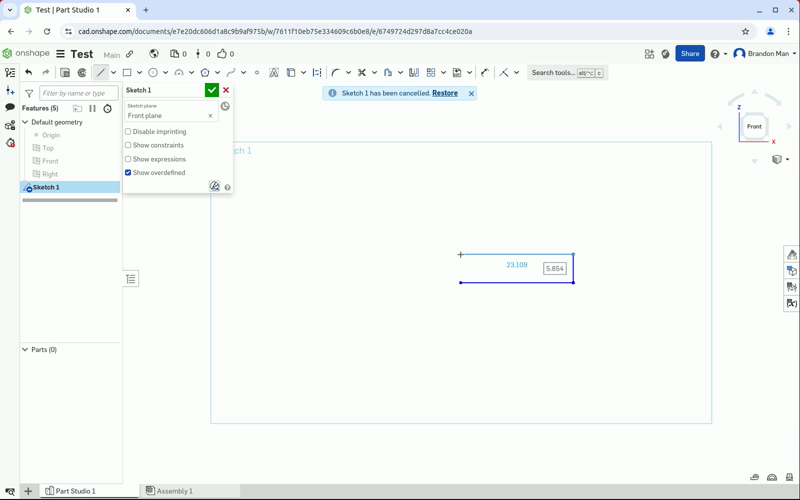
key_up(shift)
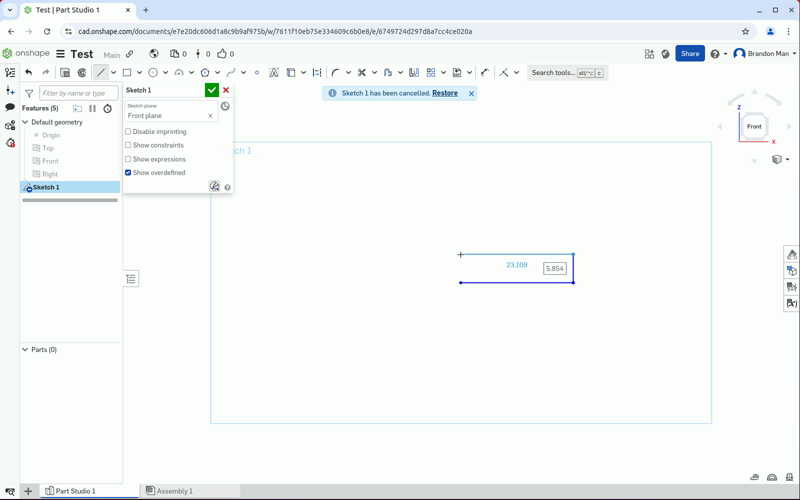
mouse_move(490, 254)
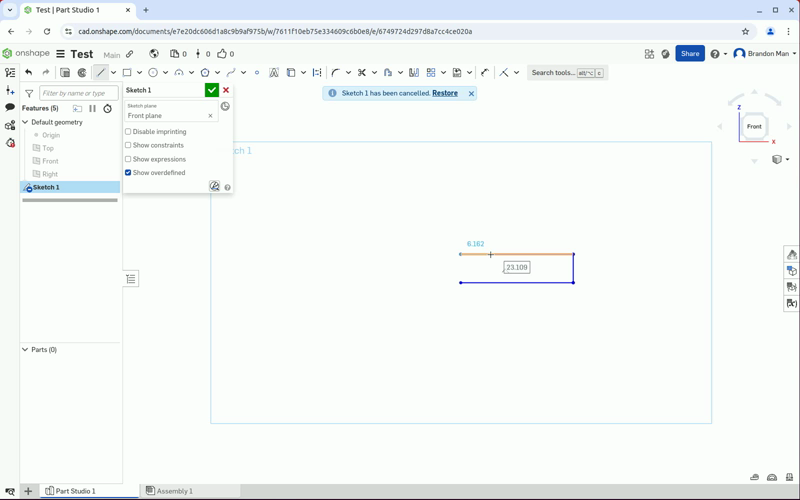
key_down(shift)
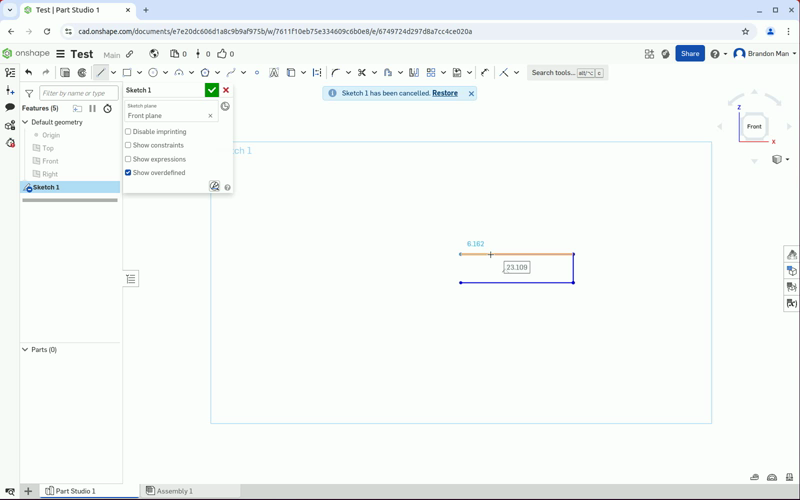
mouse_move(460, 282)
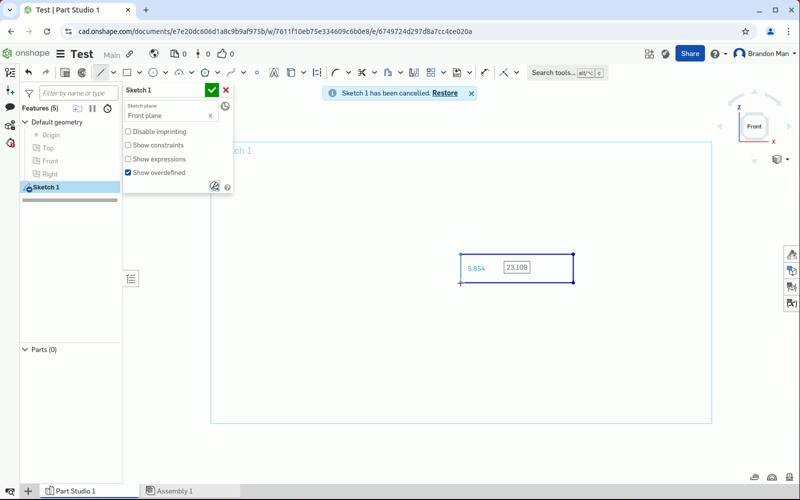
key_up(shift)
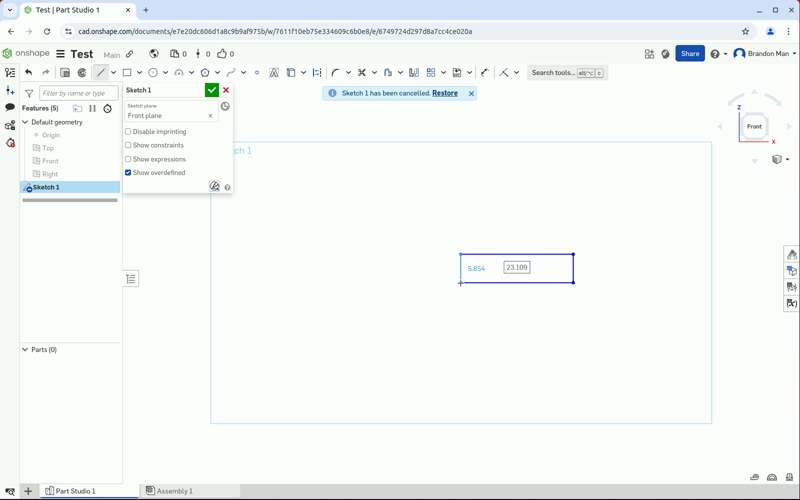
click(460, 282)
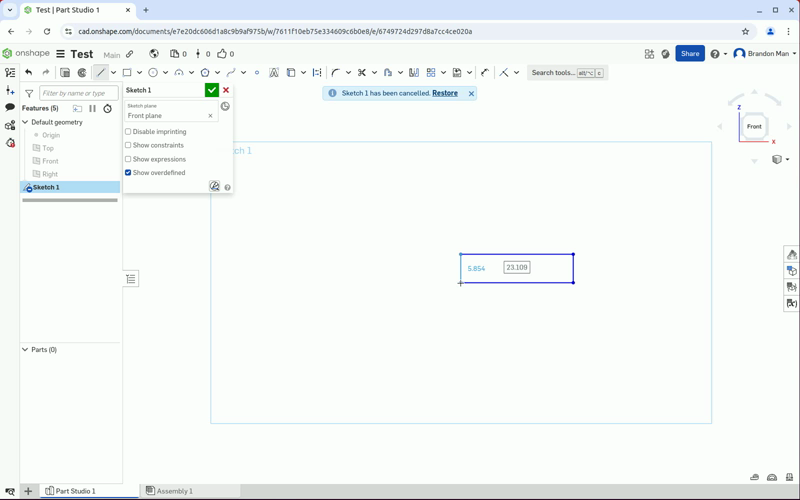
key(esc)
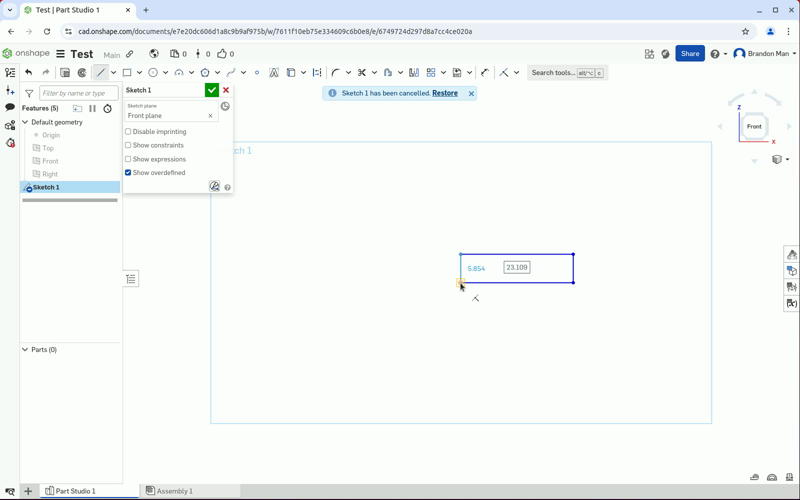
mouse_move(557, 278)
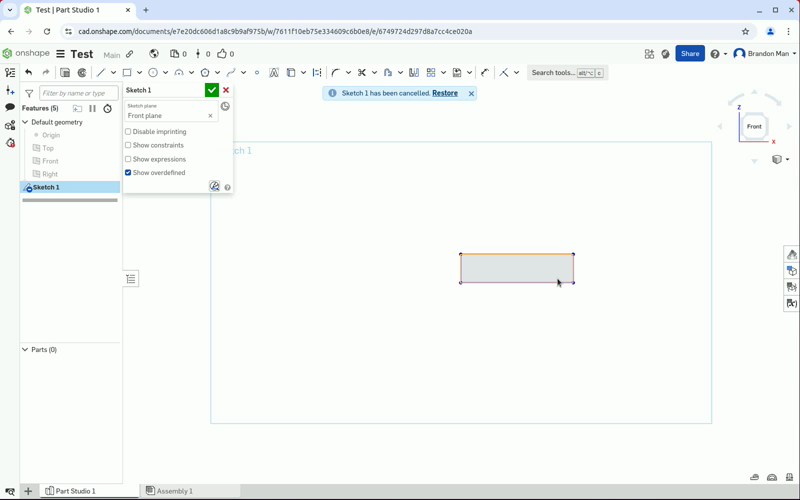
click(557, 278)
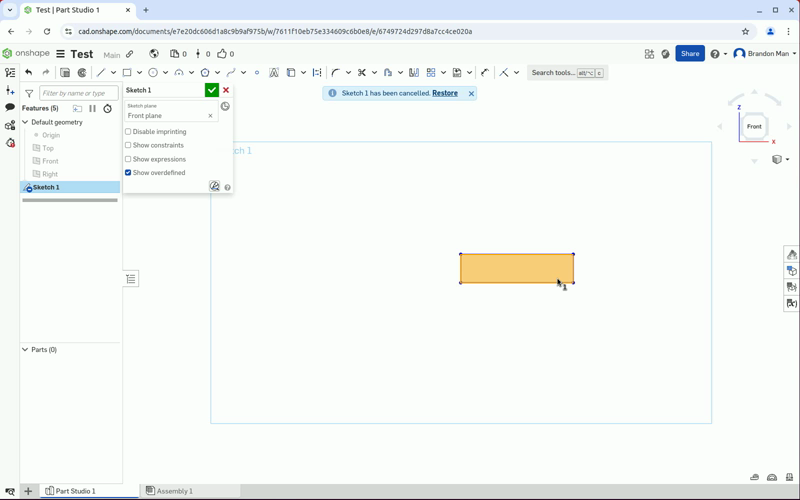
mouse_move(73, 352)
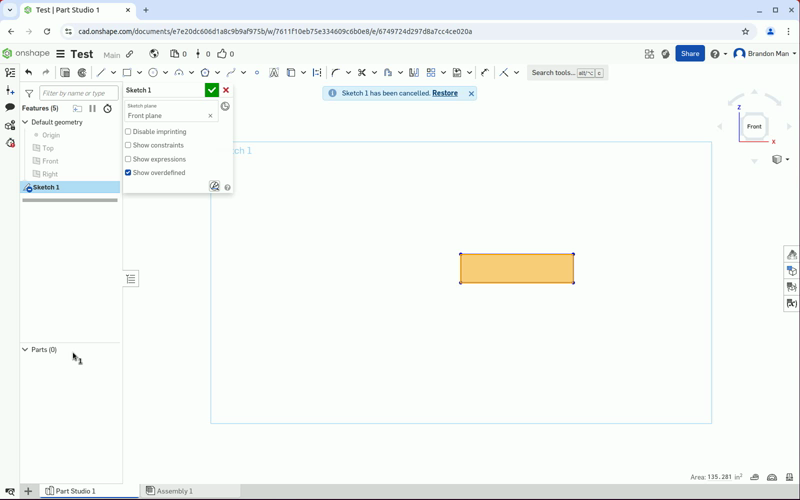
key(shift+y)
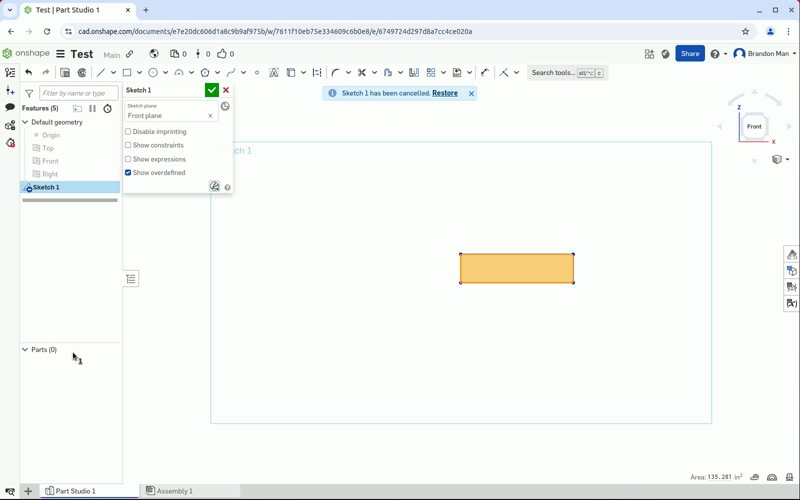
key(shift+e)
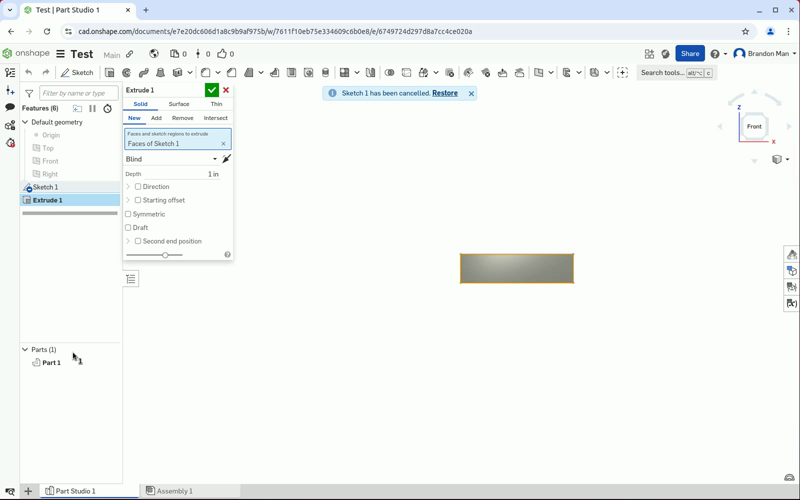
mouse_move(143, 106)
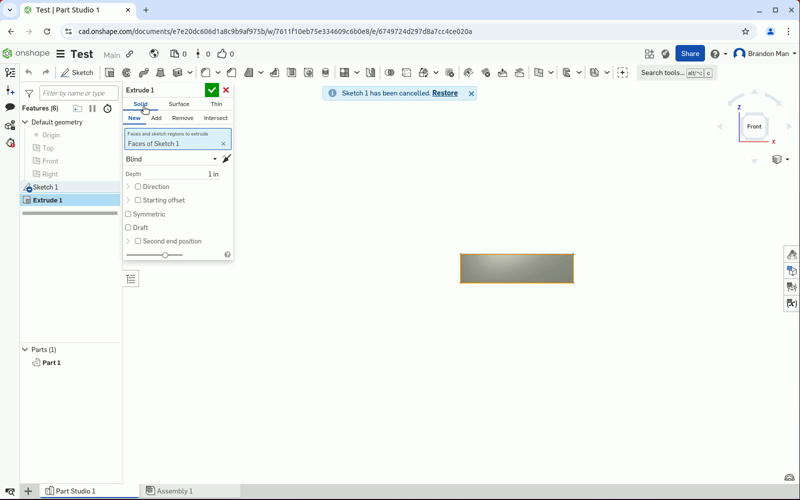
click(143, 106)
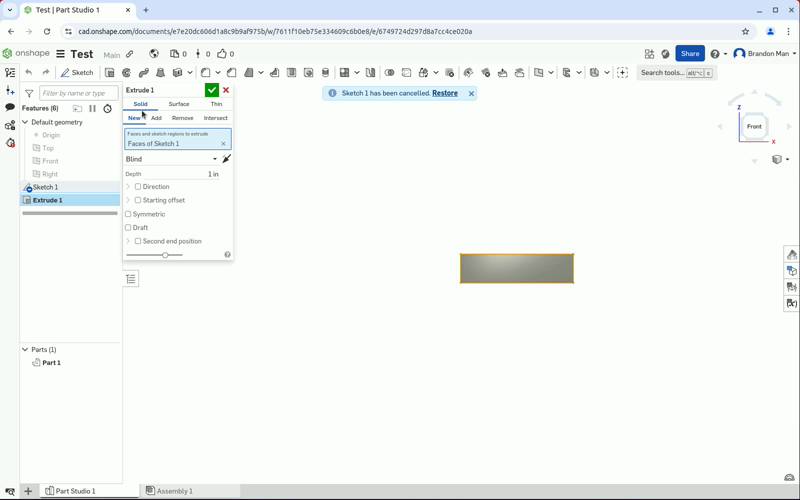
mouse_move(137, 120)
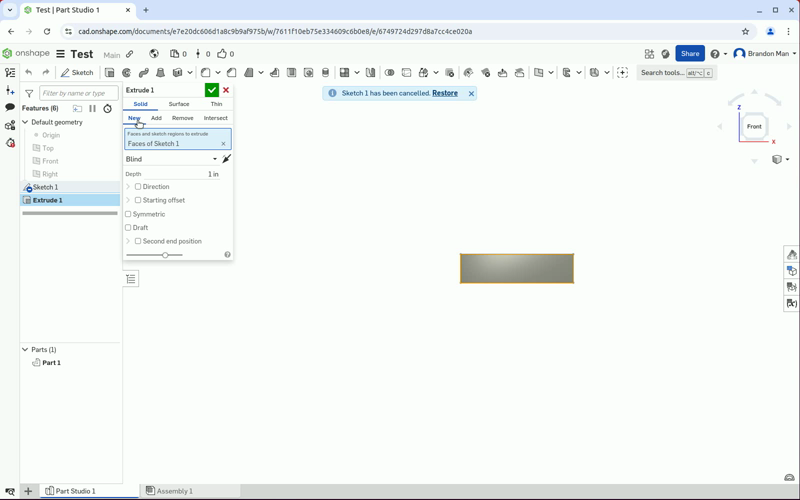
click(137, 120)
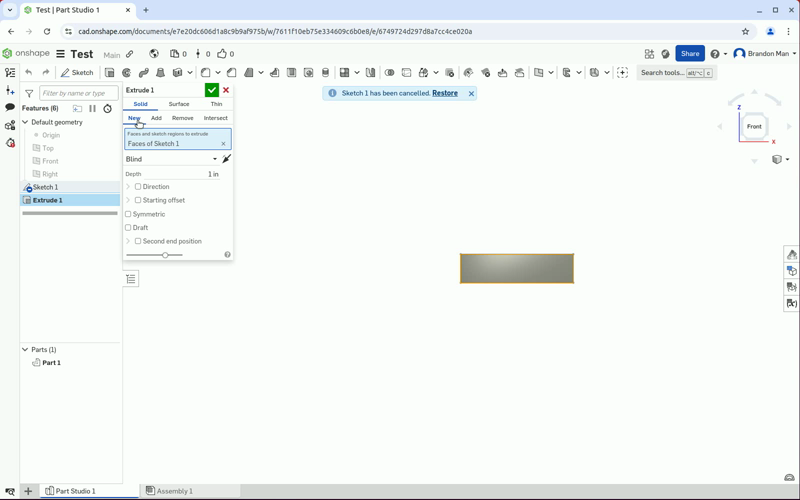
key(tab, 4)
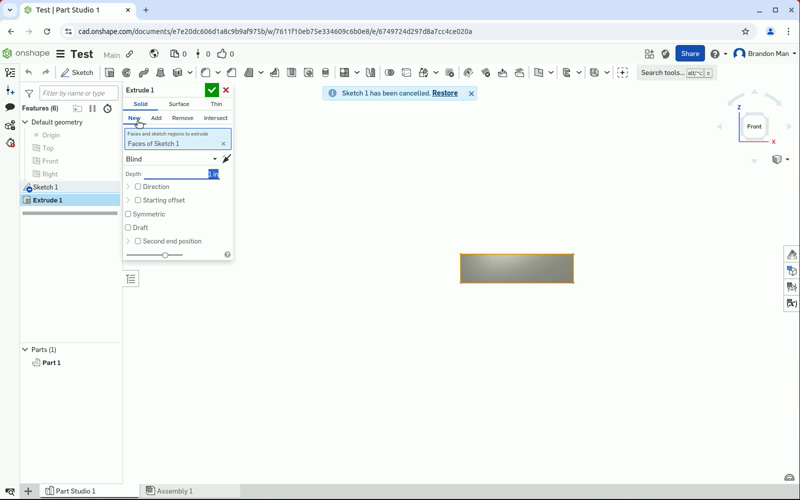
text(23.108)
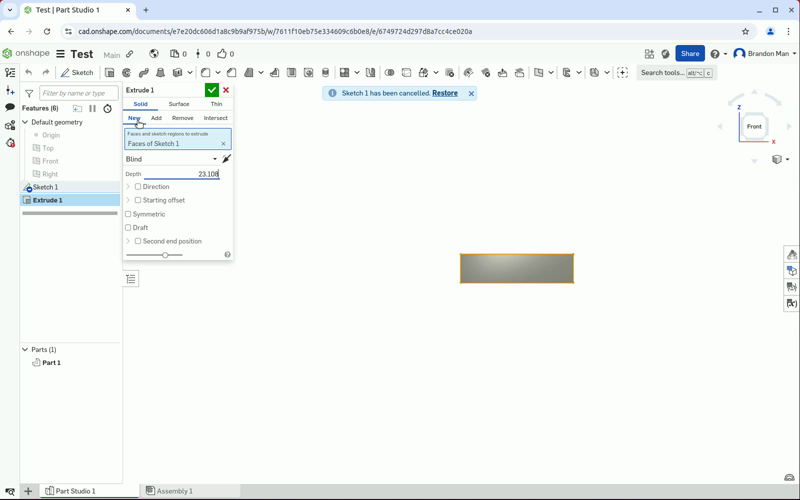
key(enter)
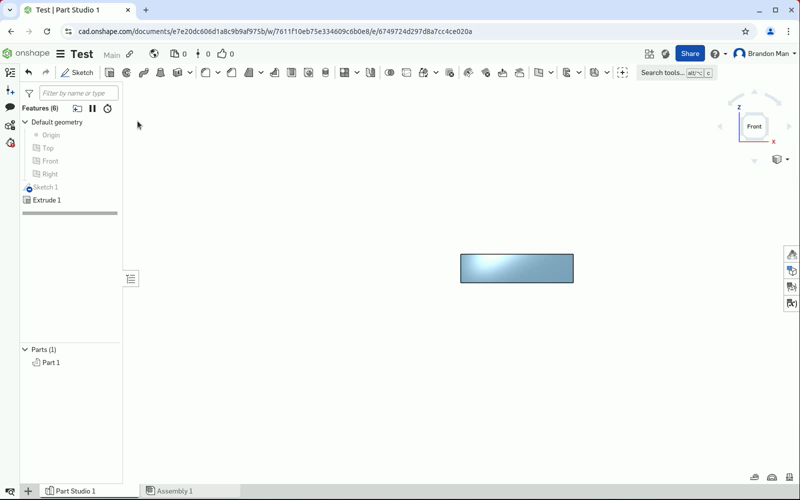
key(shift+h)
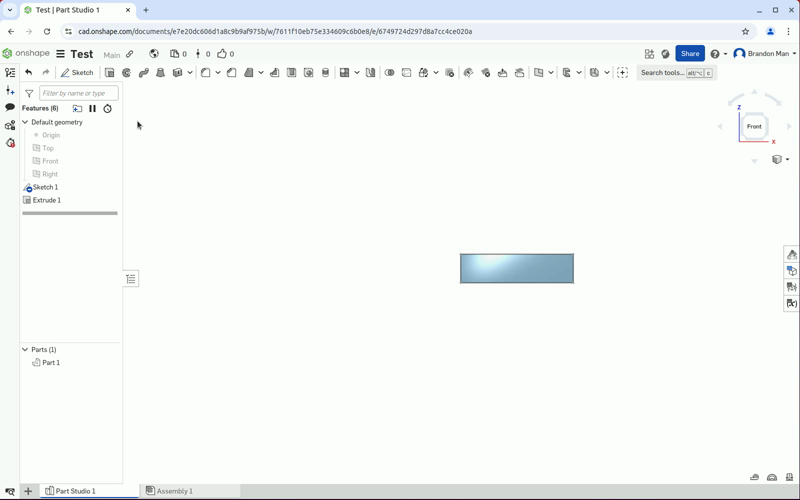
key(shift+h)
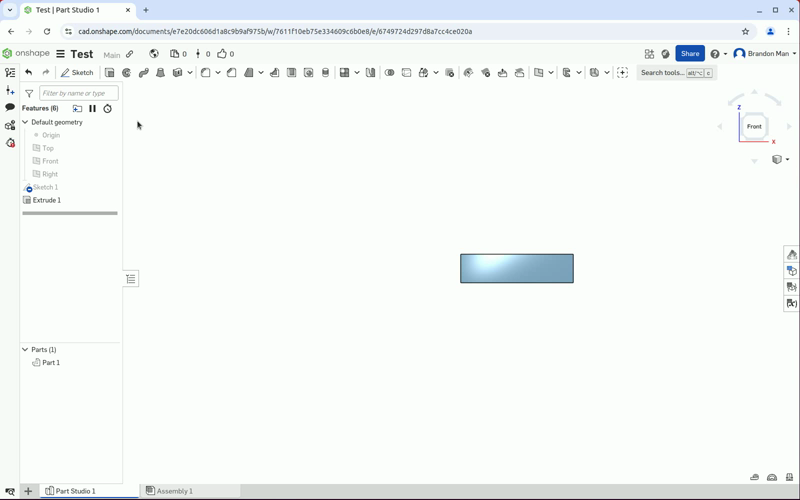
mouse_move(73, 189)
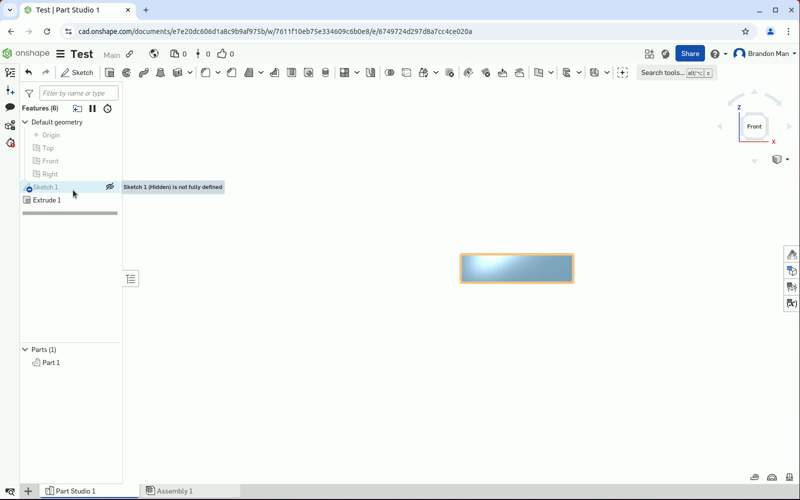
click(73, 189)
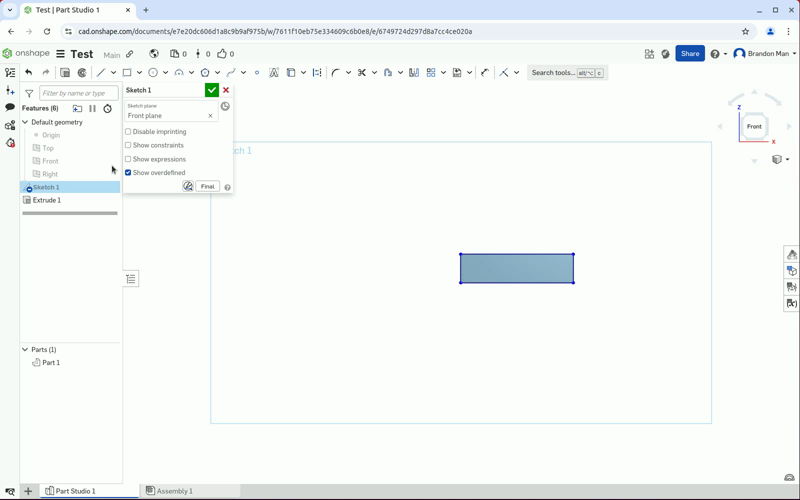
mouse_move(229, 92)
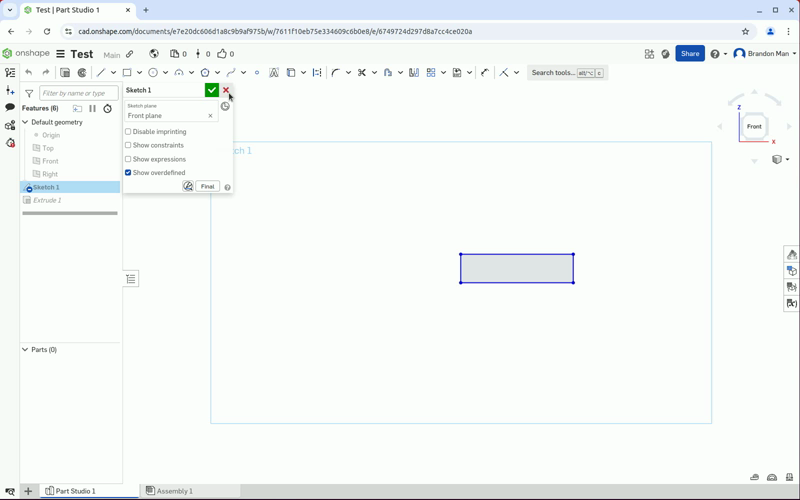
click(229, 92)
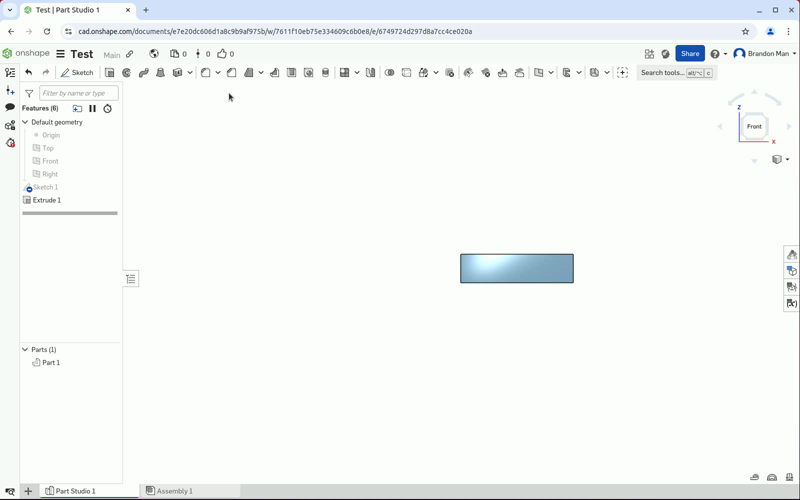
mouse_move(541, 75)
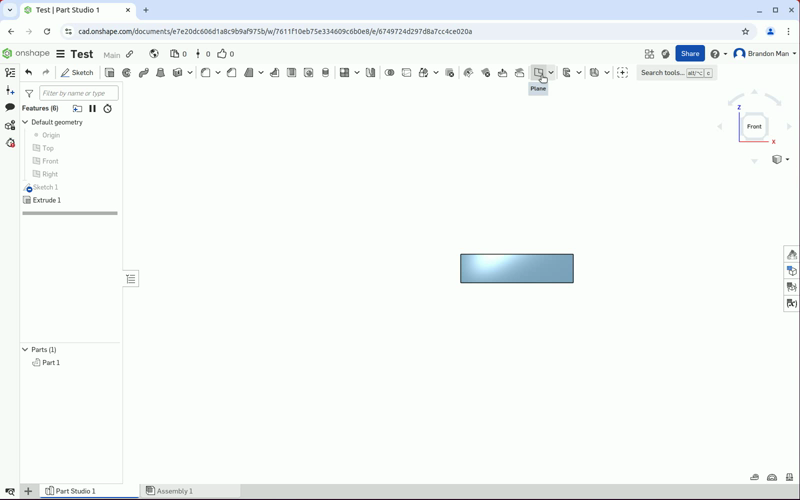
click(541, 75)
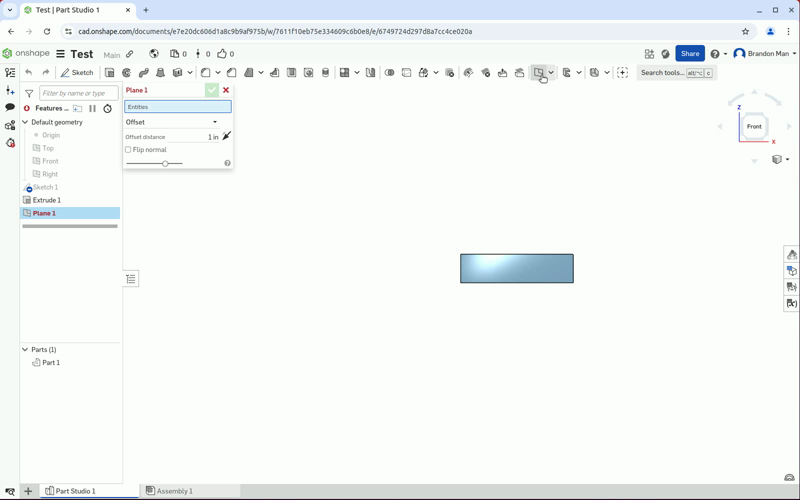
mouse_move(73, 163)
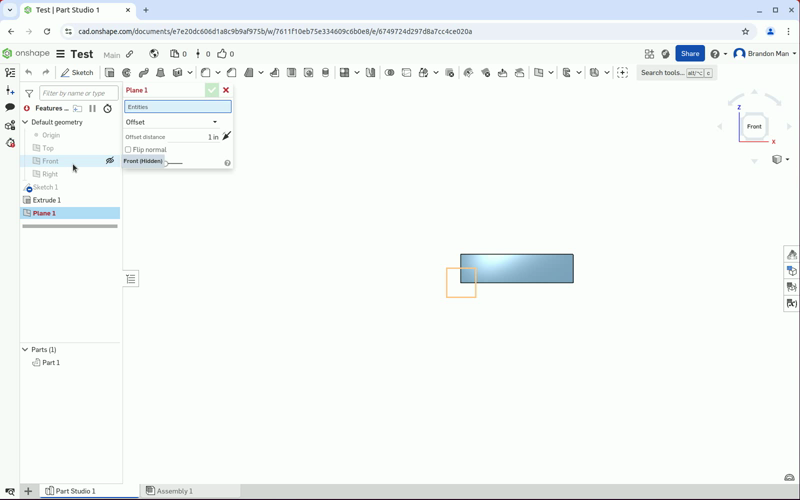
click(73, 163)
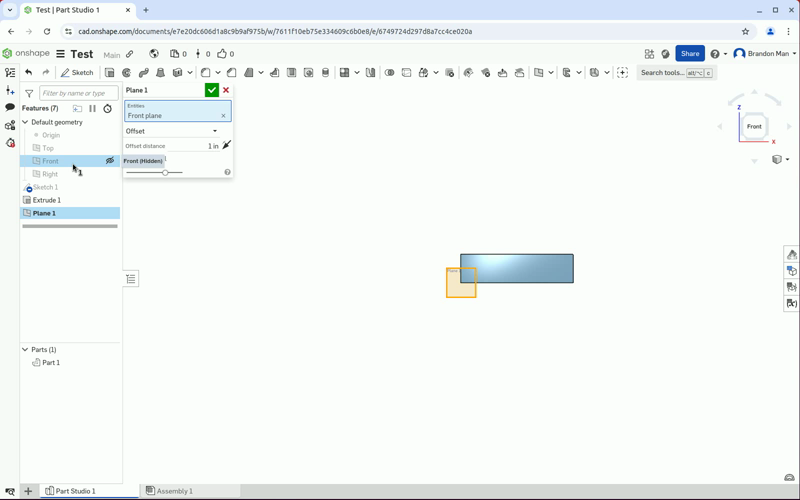
key(tab, 2)
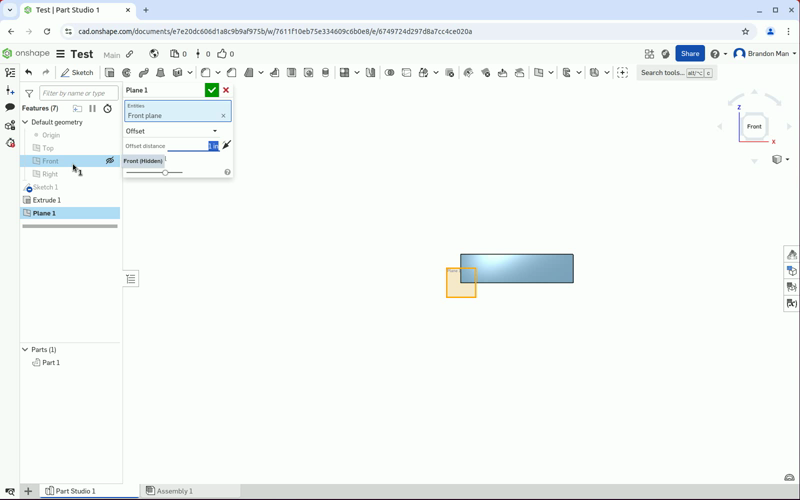
text(23.108)
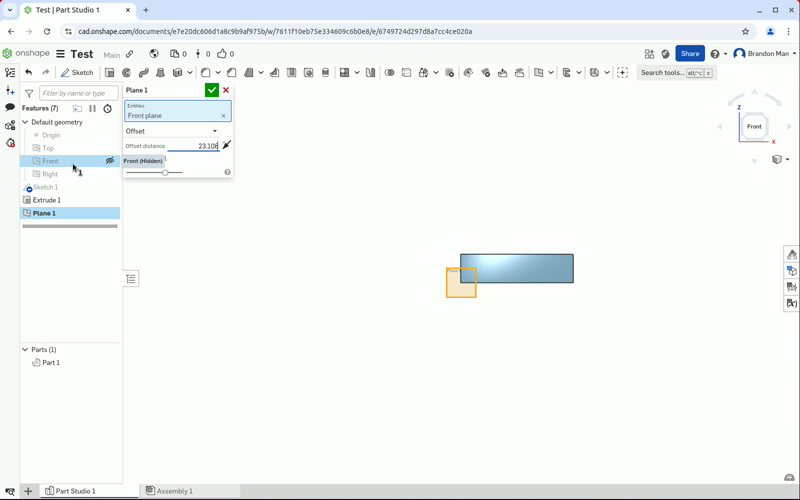
key(enter, 2)
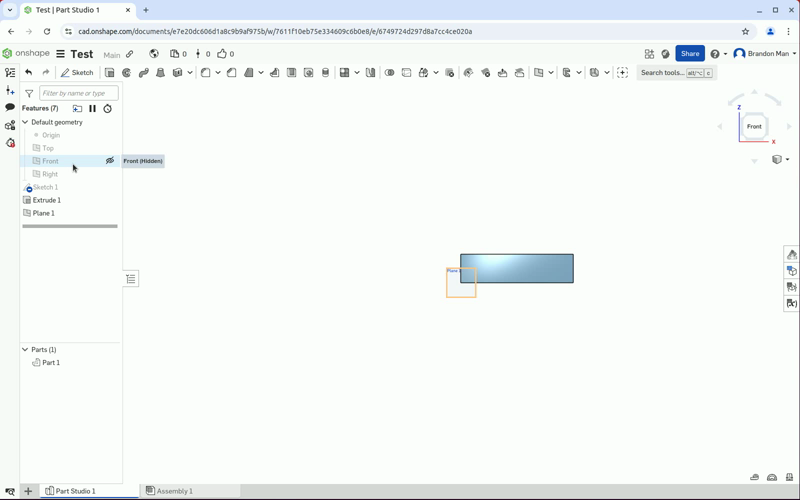
key(shift+s)
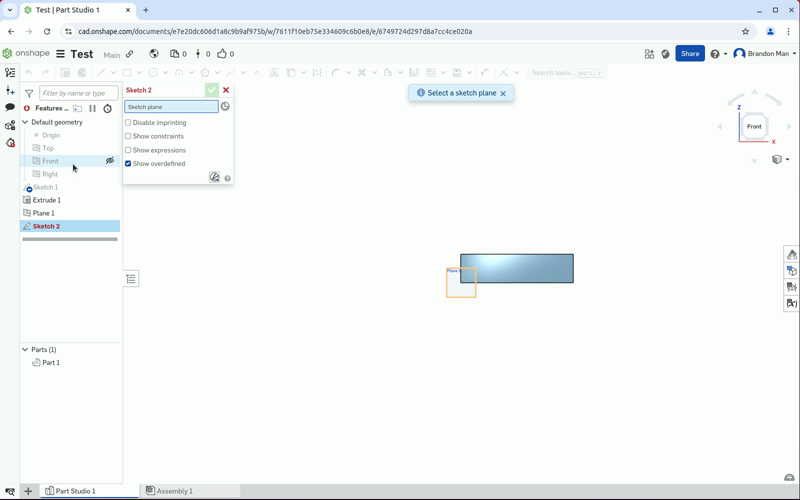
mouse_move(73, 215)
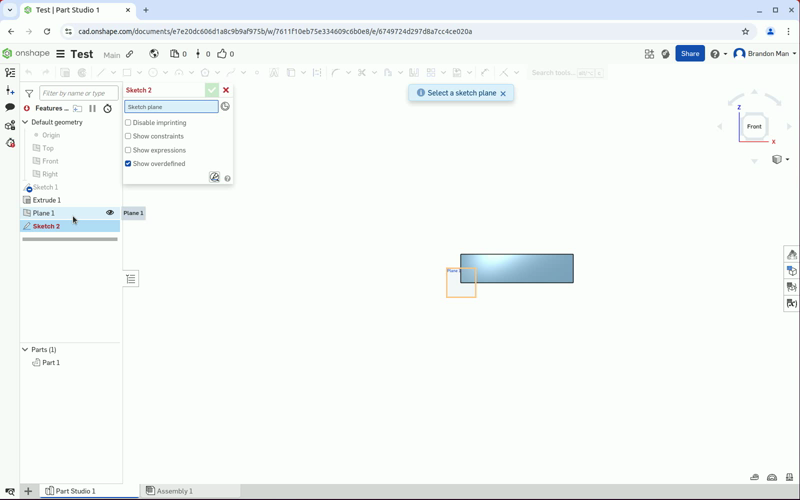
click(73, 215)
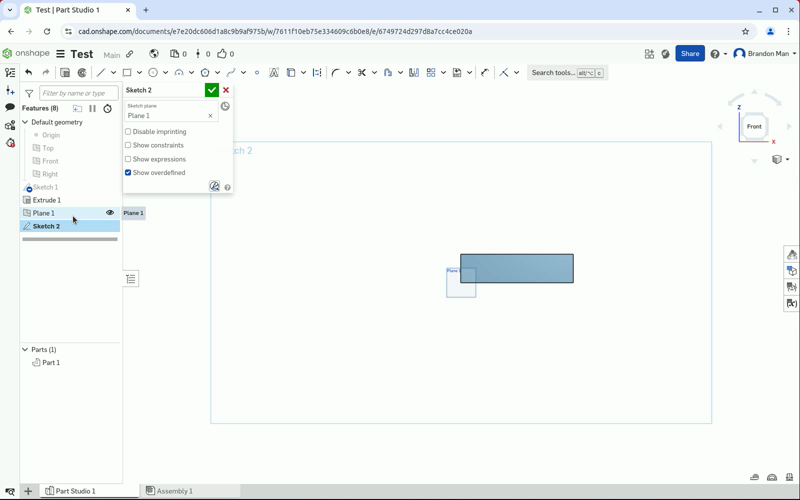
mouse_move(73, 352)
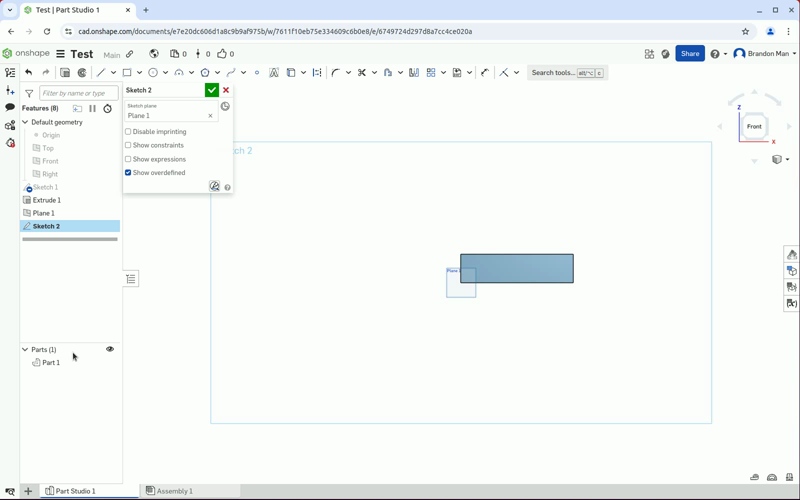
key(y)
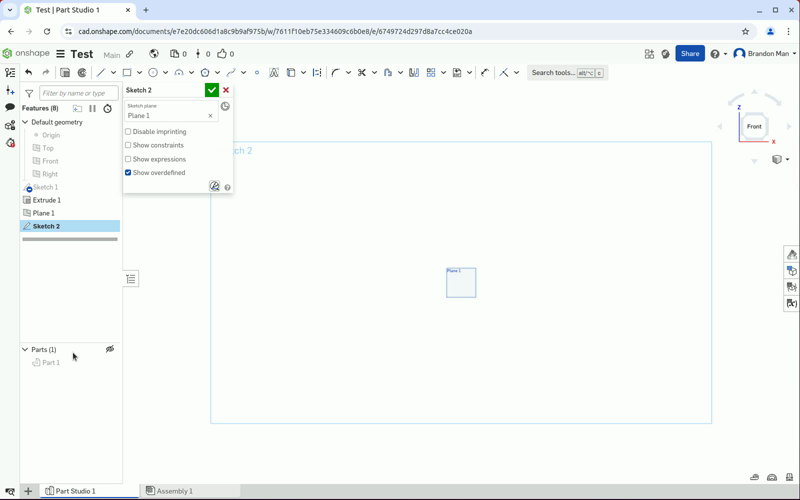
key(c)
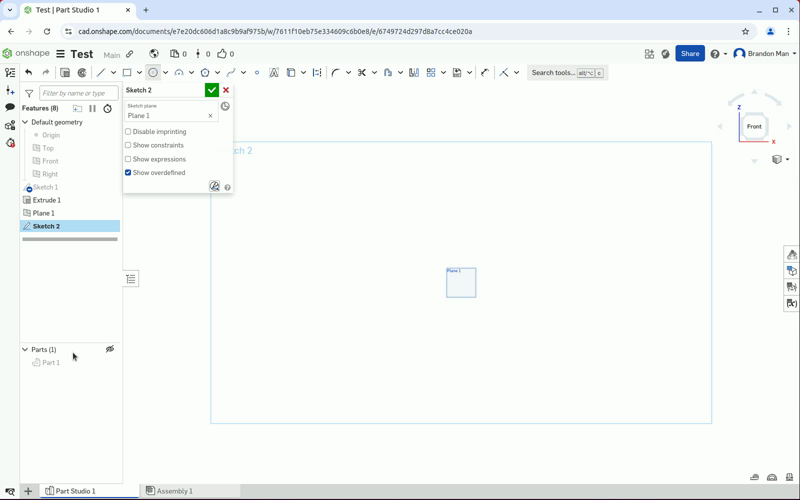
key_down(shift)
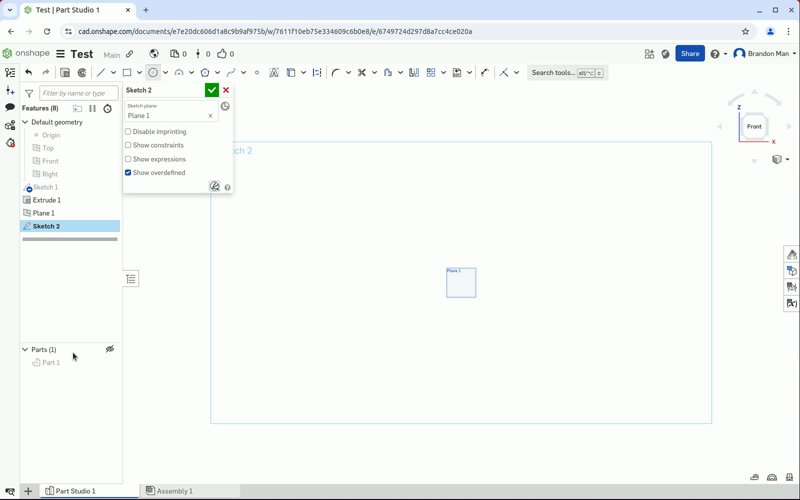
mouse_move(517, 268)
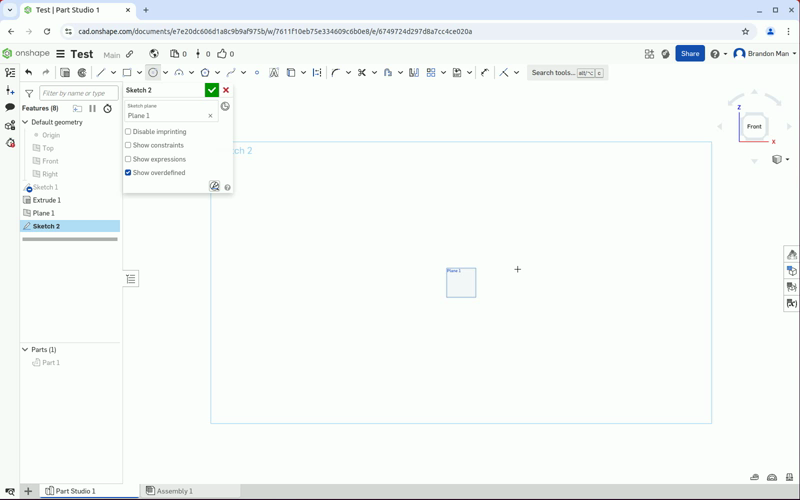
click(517, 268)
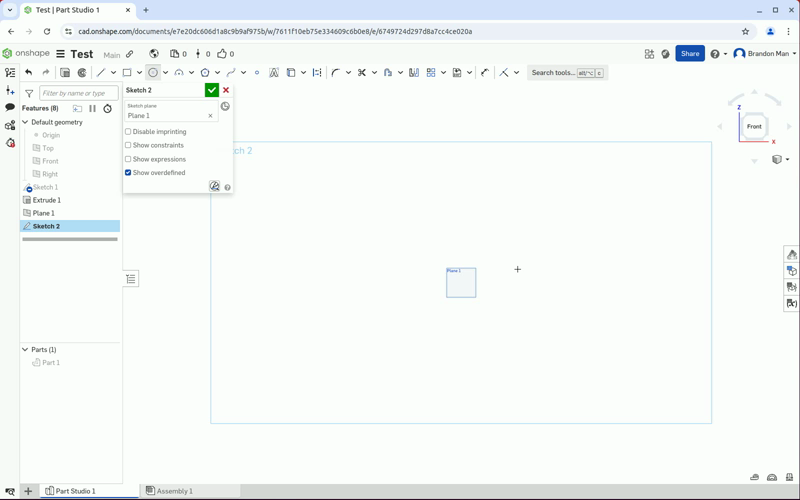
key_up(shift)
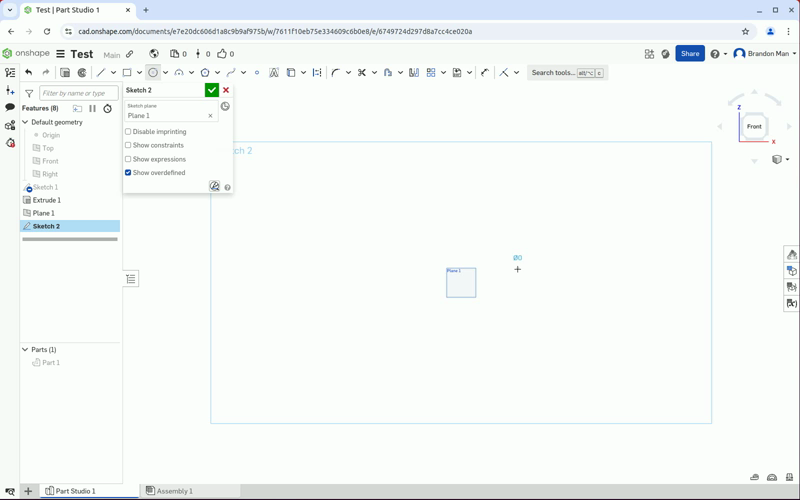
mouse_move(522, 268)
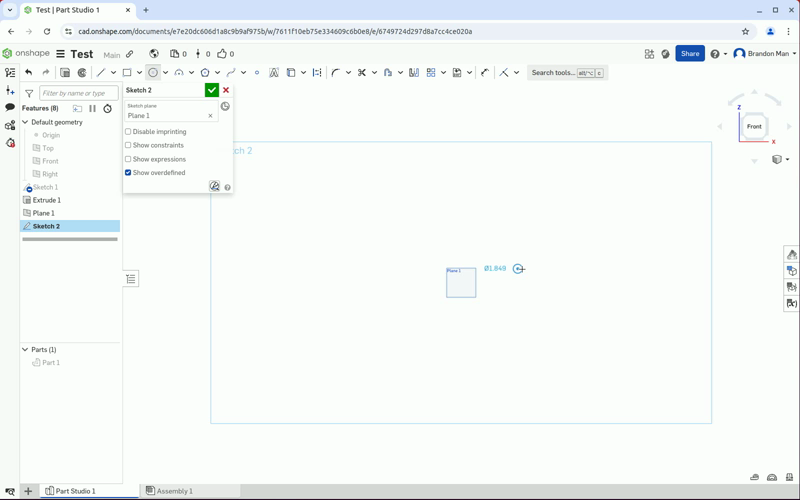
click(522, 268)
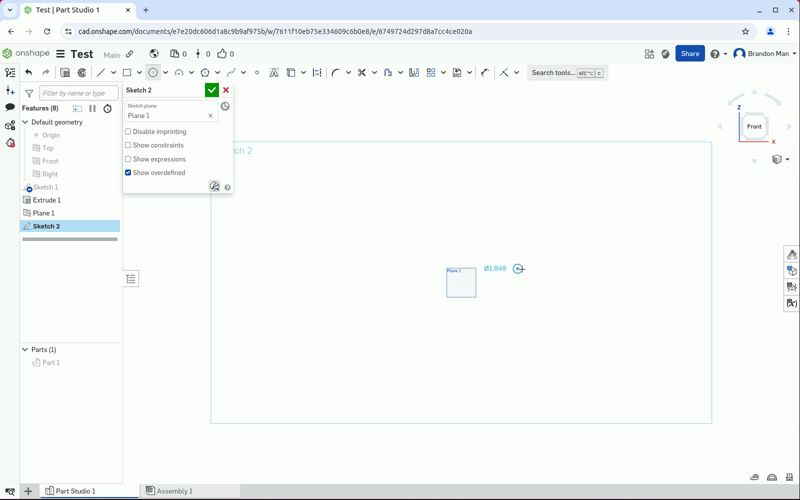
key(esc)
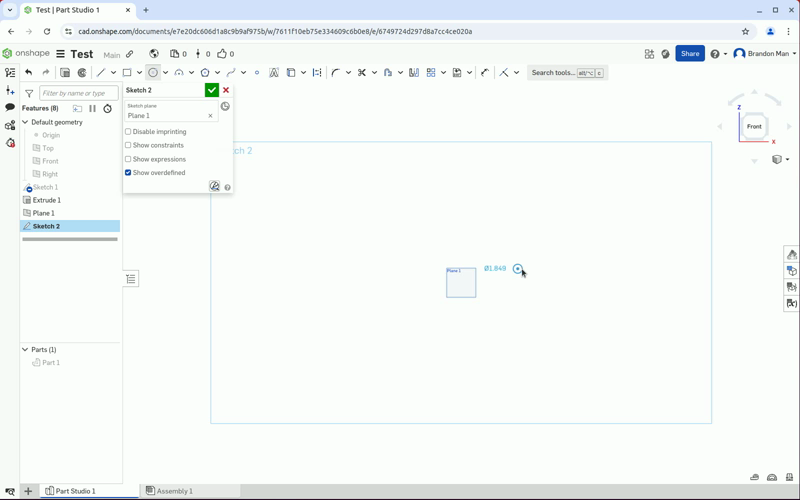
mouse_move(519, 270)
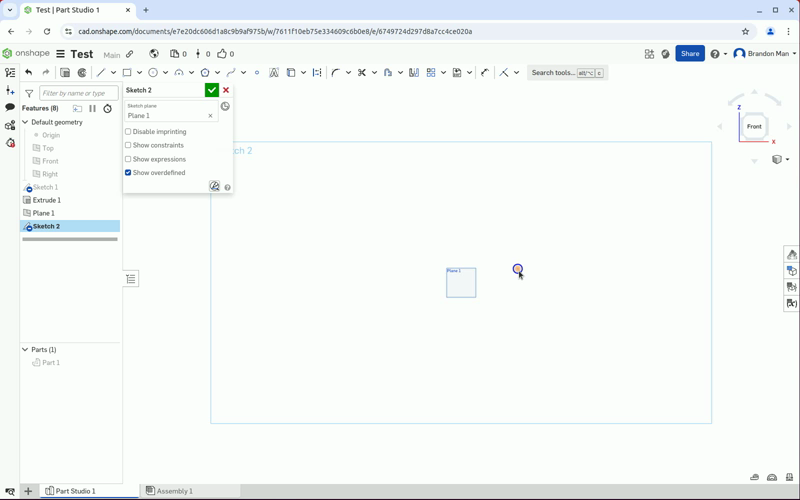
scroll(6)
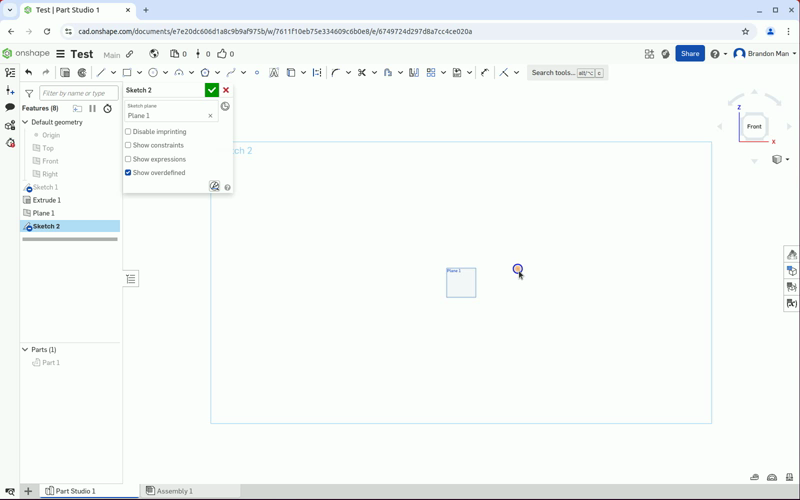
scroll(6)
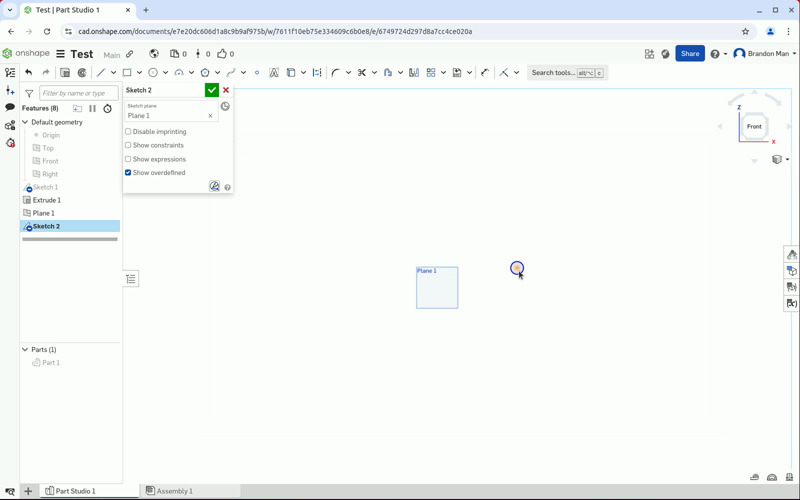
scroll(6)
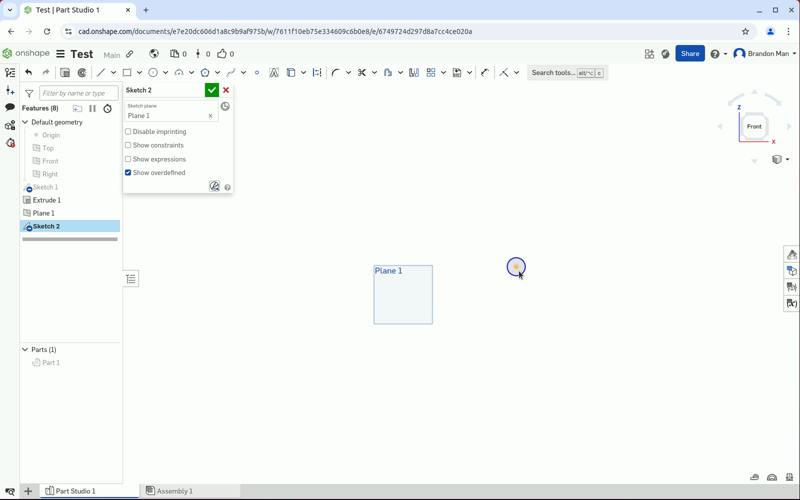
scroll(6)
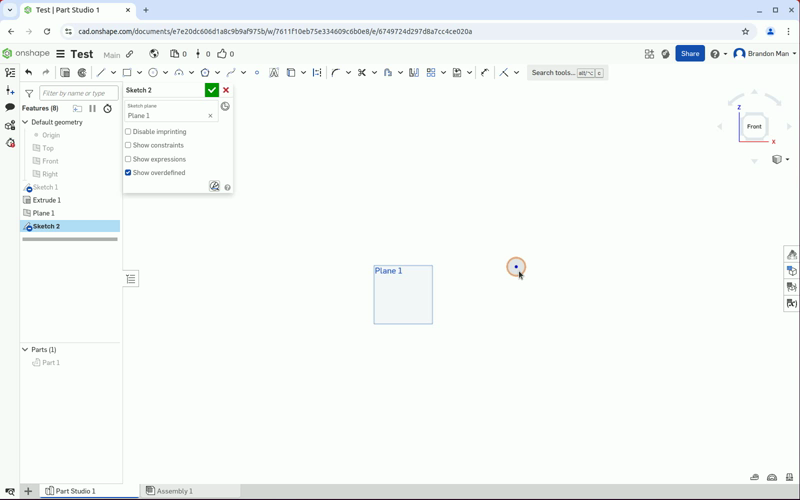
scroll(6)
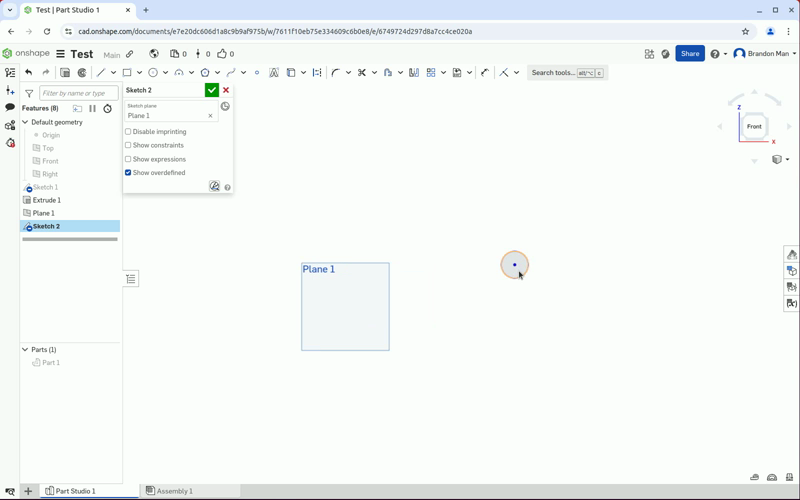
scroll(6)
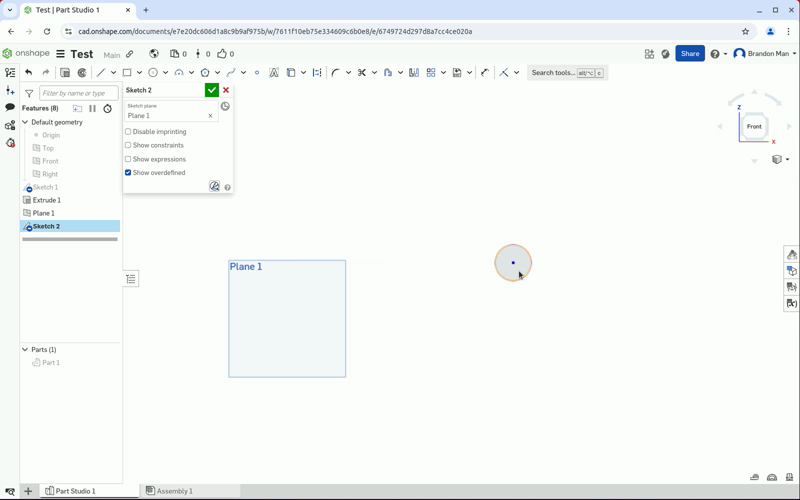
scroll(6)
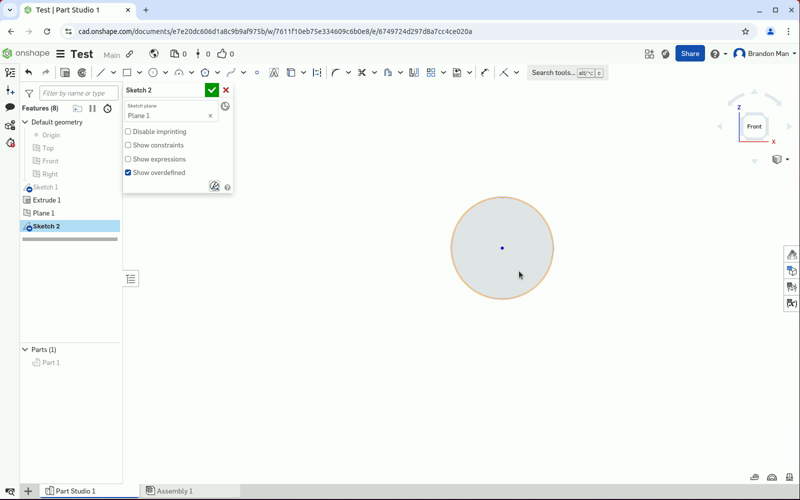
click(519, 270)
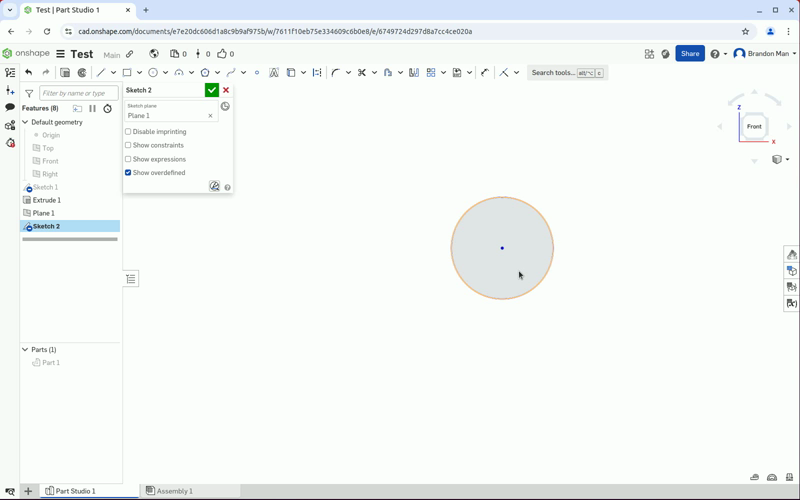
scroll(-6)
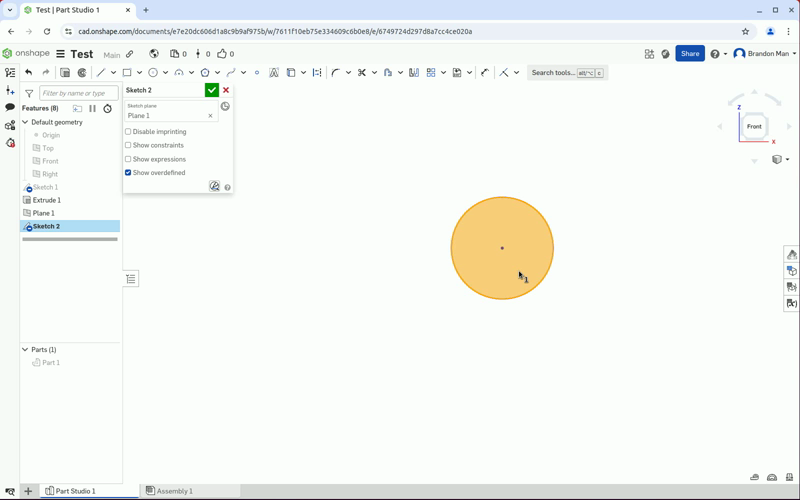
scroll(-6)
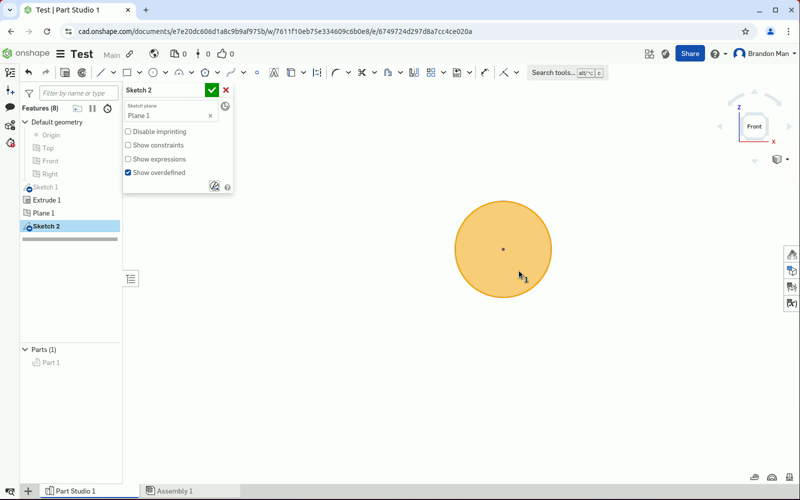
scroll(-6)
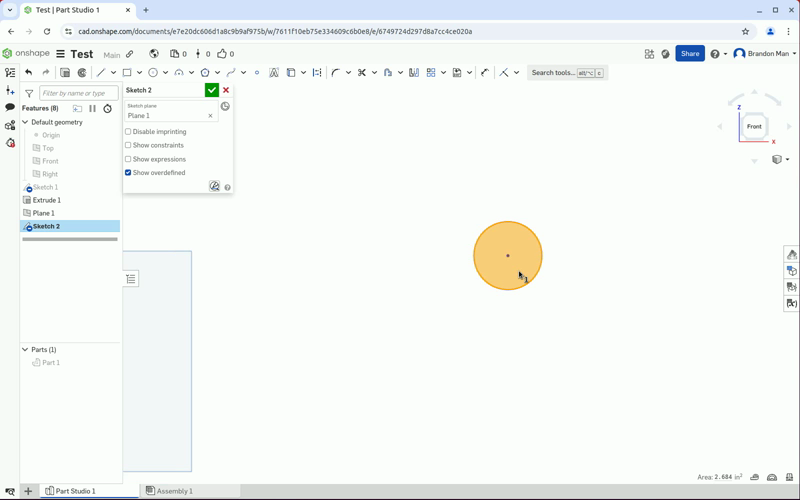
scroll(-6)
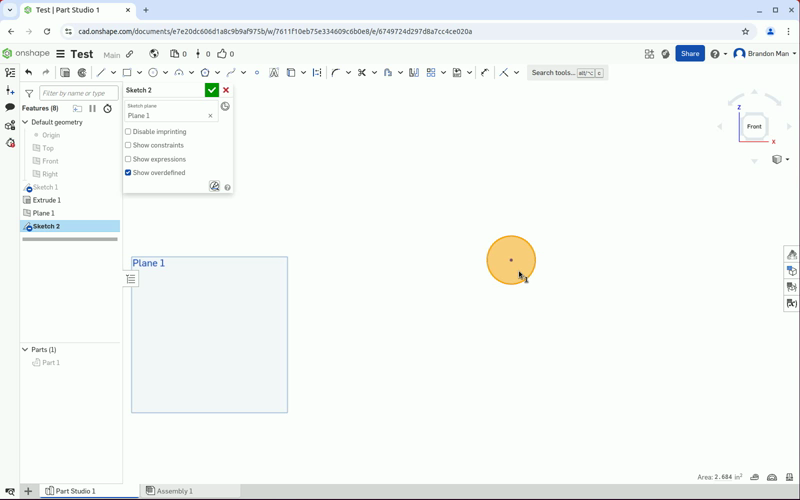
scroll(-6)
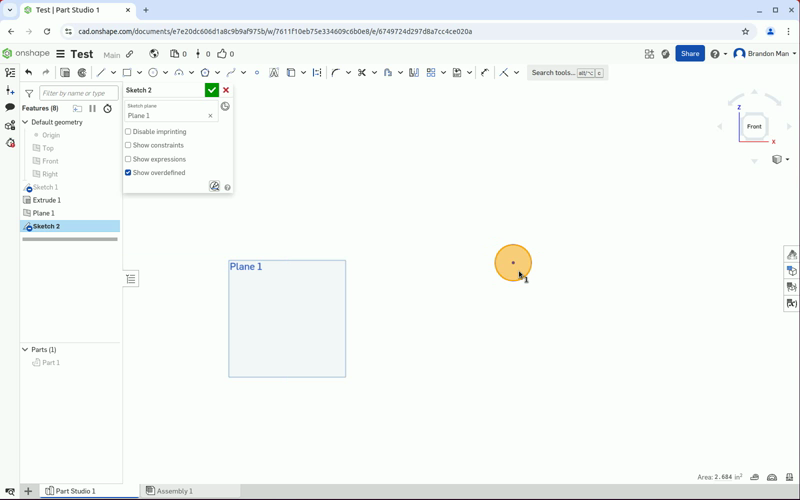
scroll(-6)
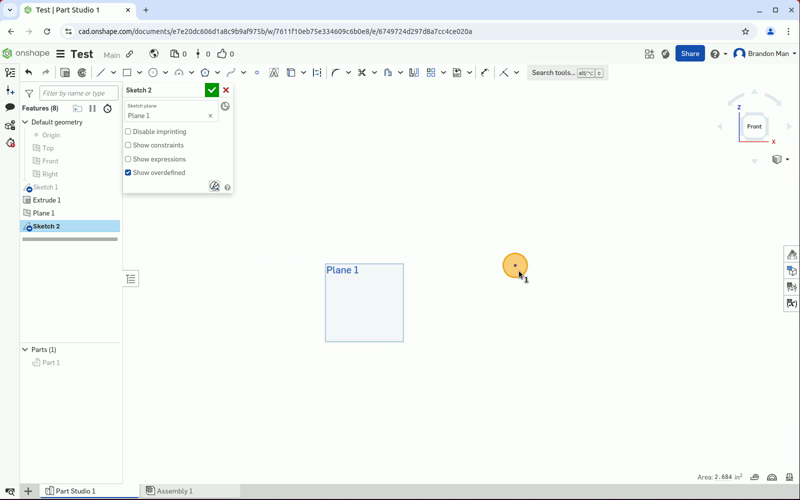
scroll(-6)
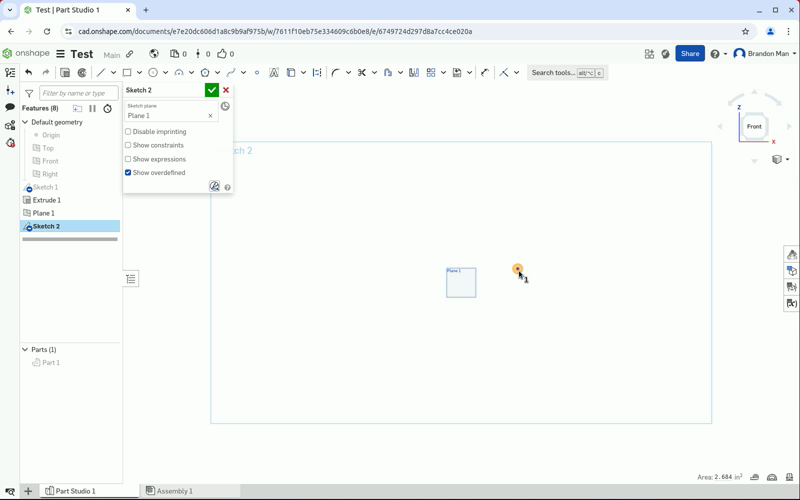
mouse_move(73, 352)
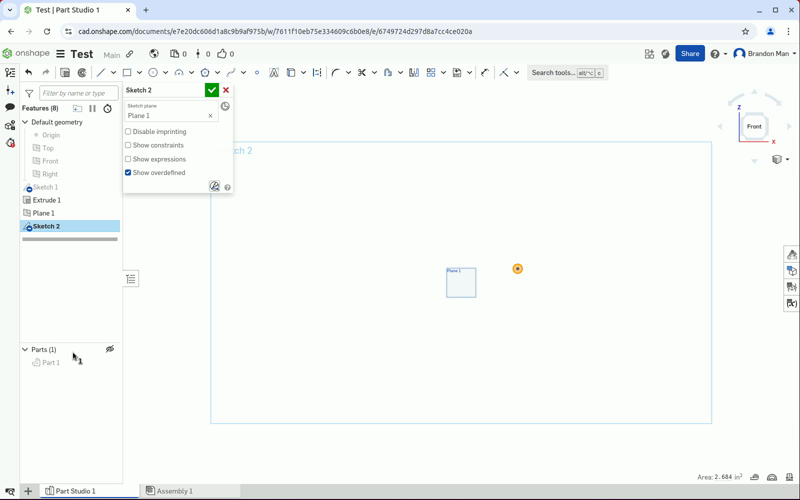
key(shift+y)
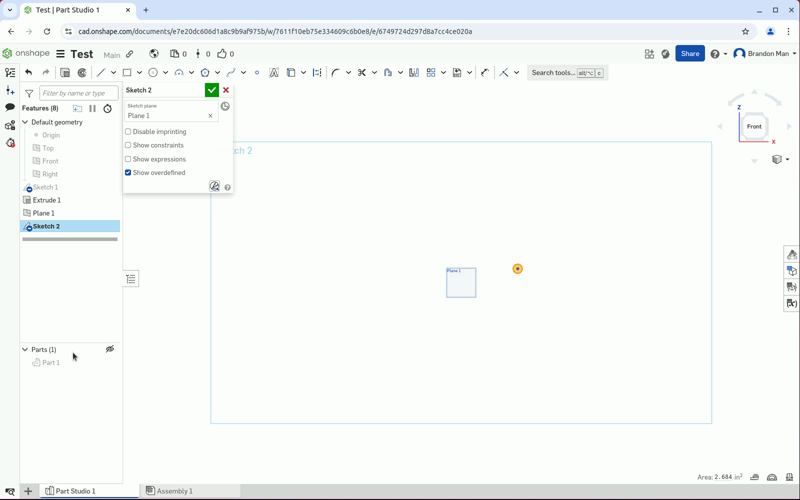
key(shift+e)
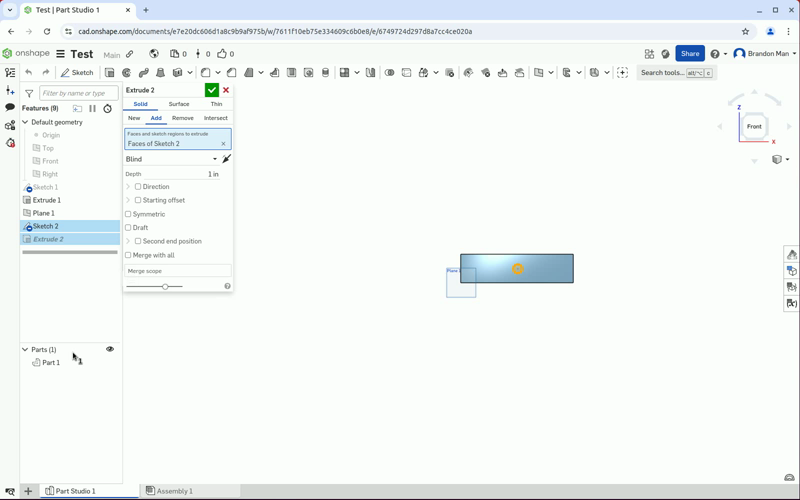
mouse_move(143, 106)
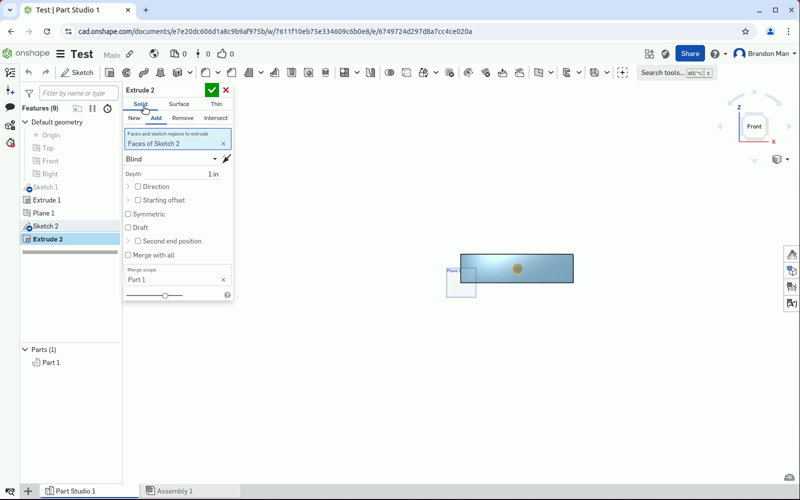
click(143, 106)
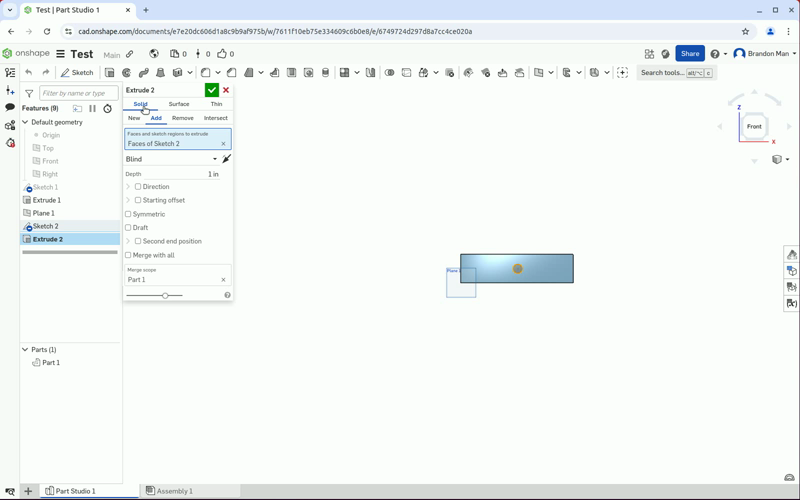
mouse_move(186, 120)
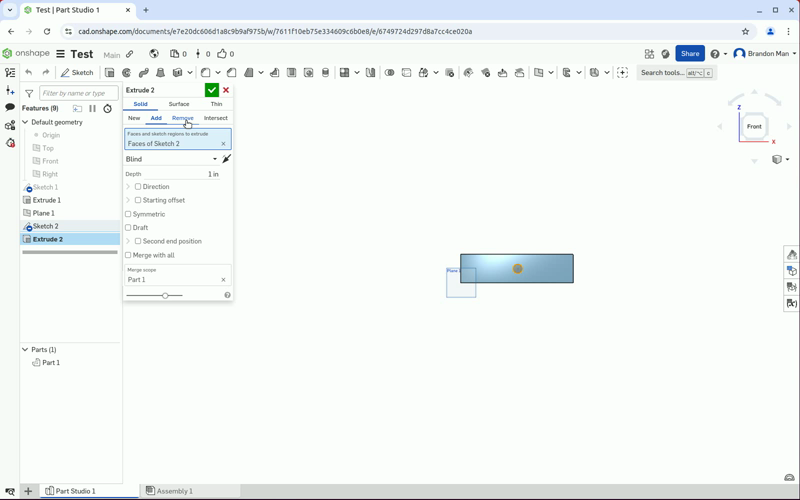
click(186, 120)
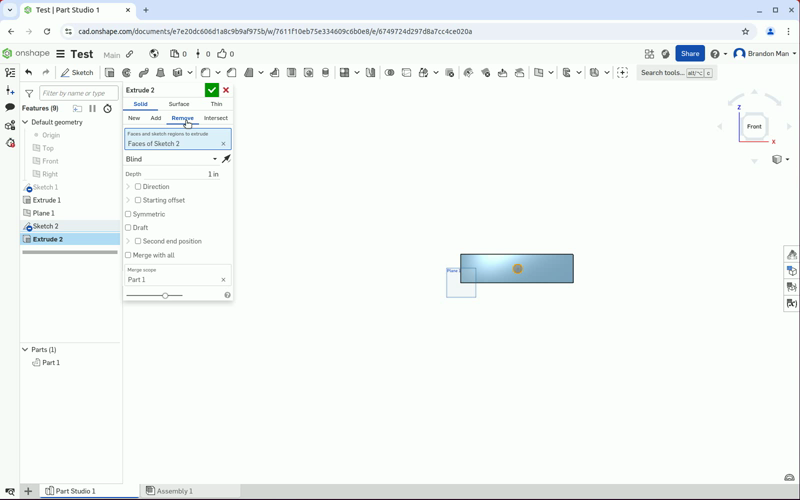
key(tab, 4)
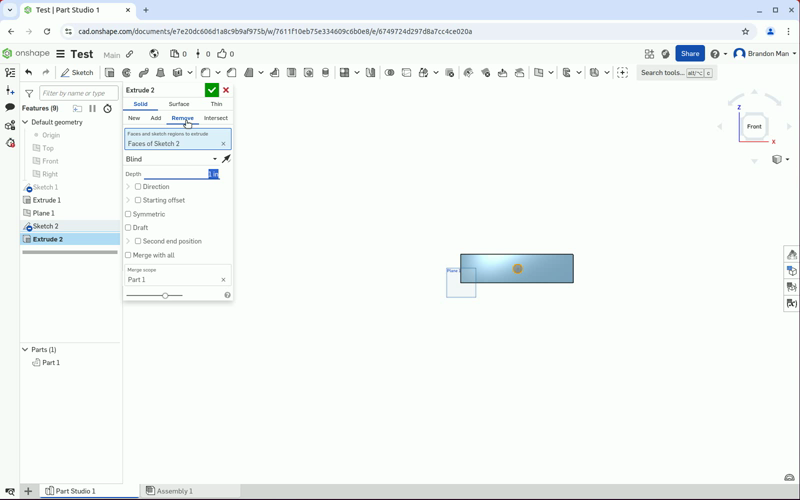
text(23.108)
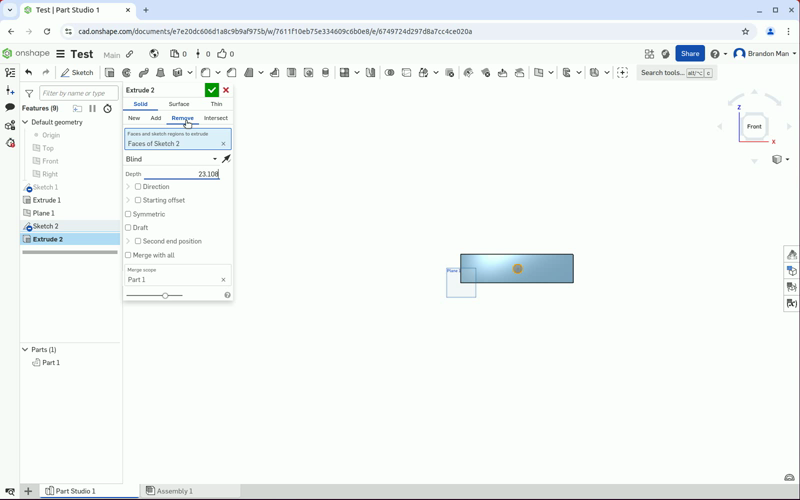
key(tab, 6)
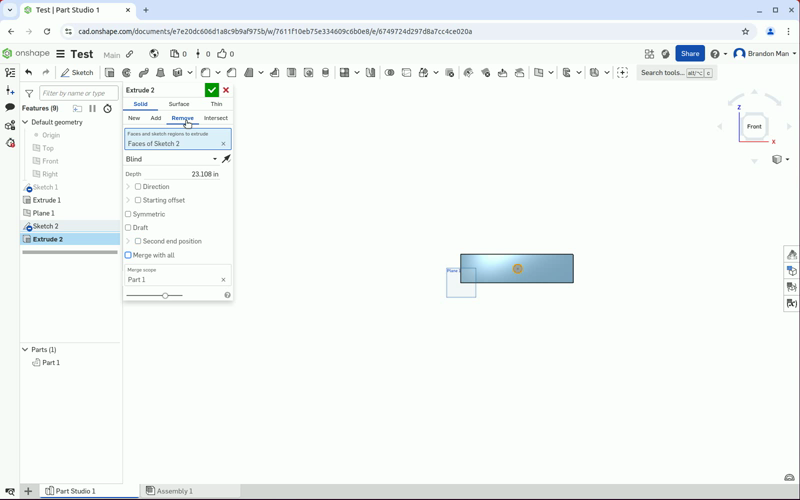
key(space)
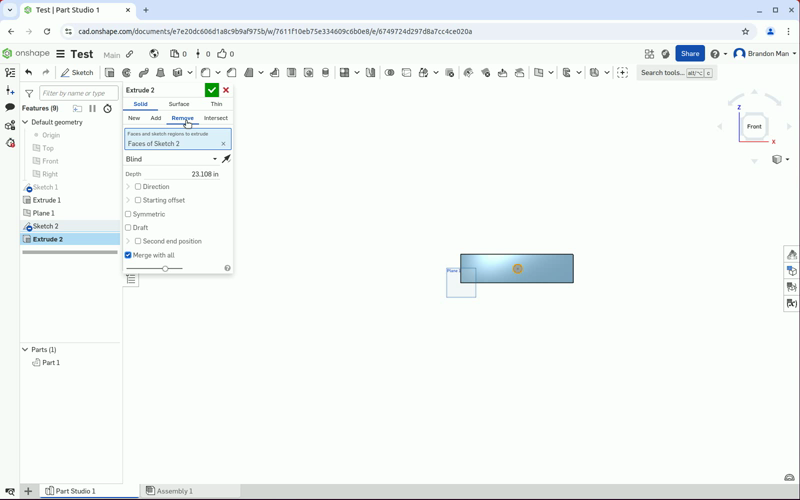
key(enter)
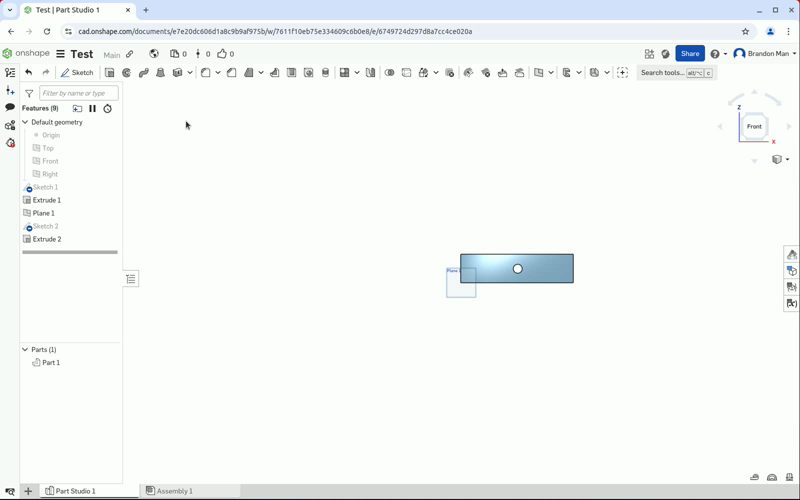
key(shift+h)
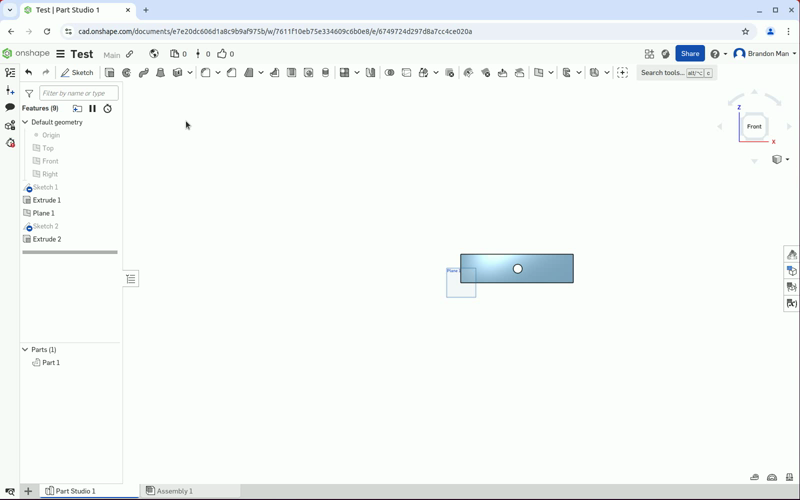
key(shift+h)
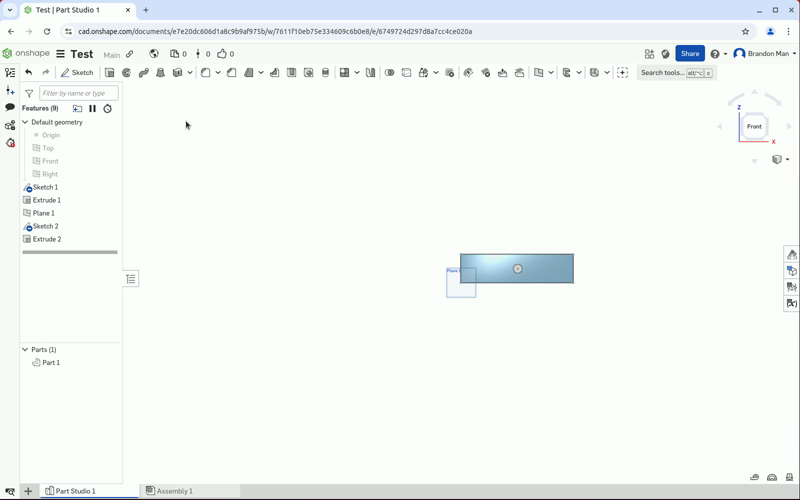
key(shift+7)
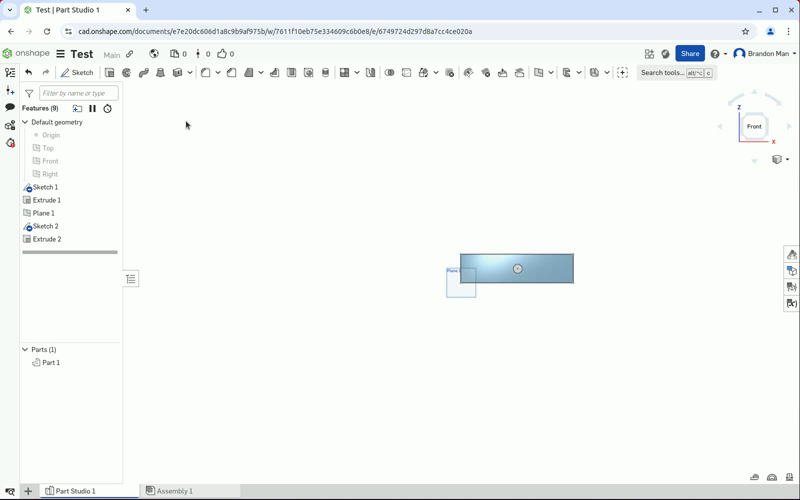
key(left, 2)
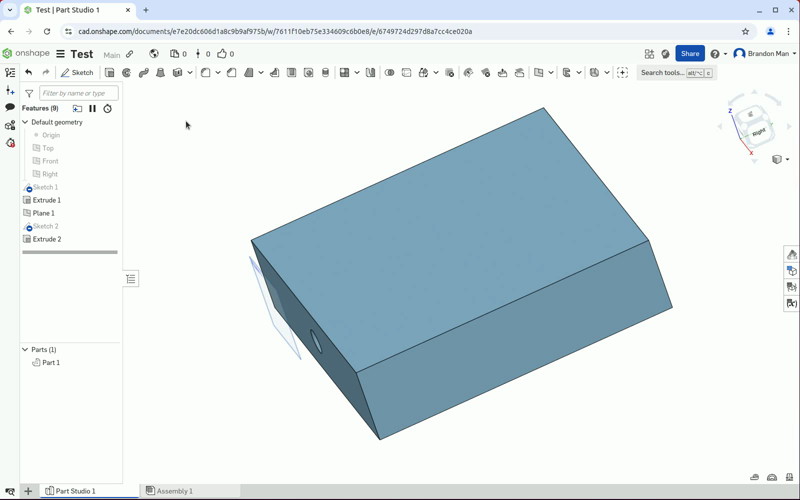
key(down, 2)
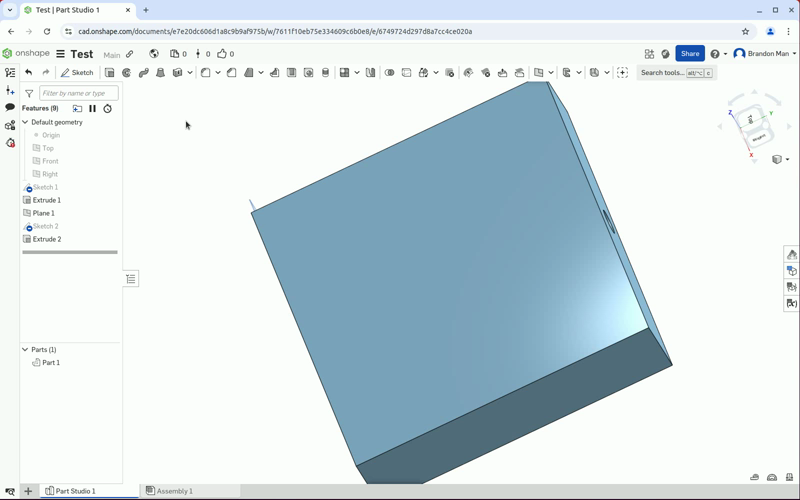
key(up, 2)
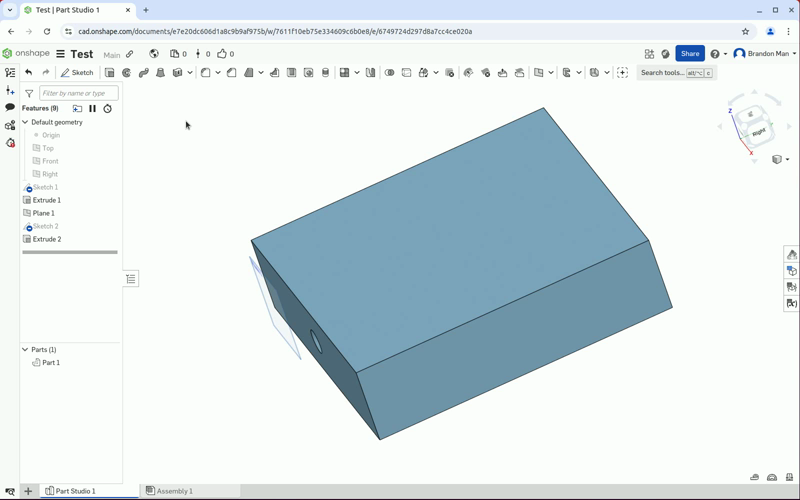
key(right, 2)
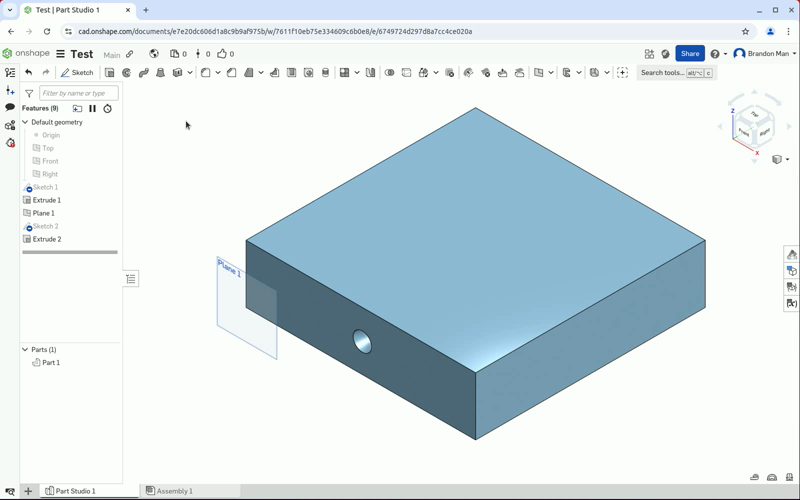
mouse_move(73, 189)
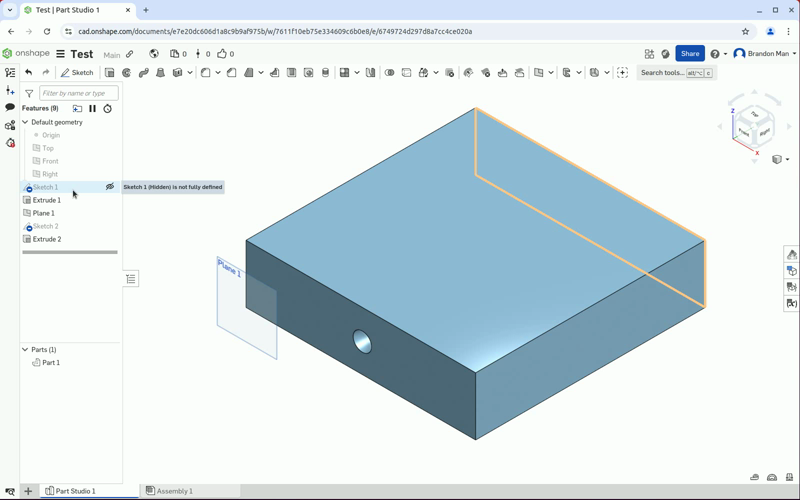
click(73, 189)